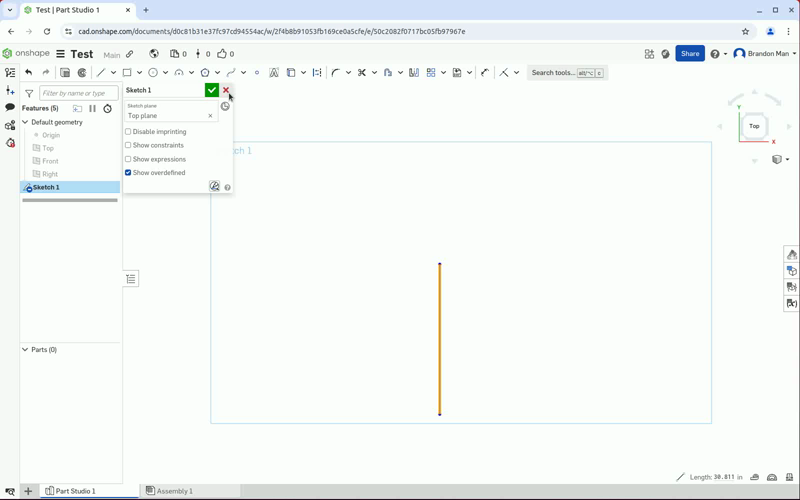
key(shift+h)
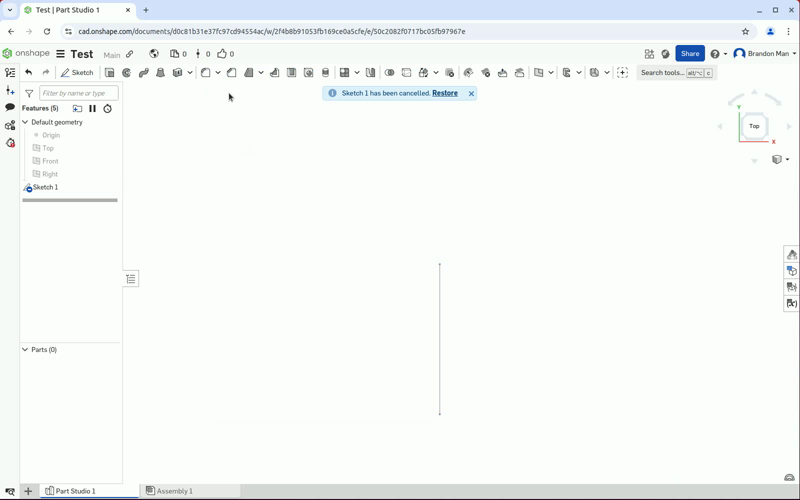
key(shift+s)
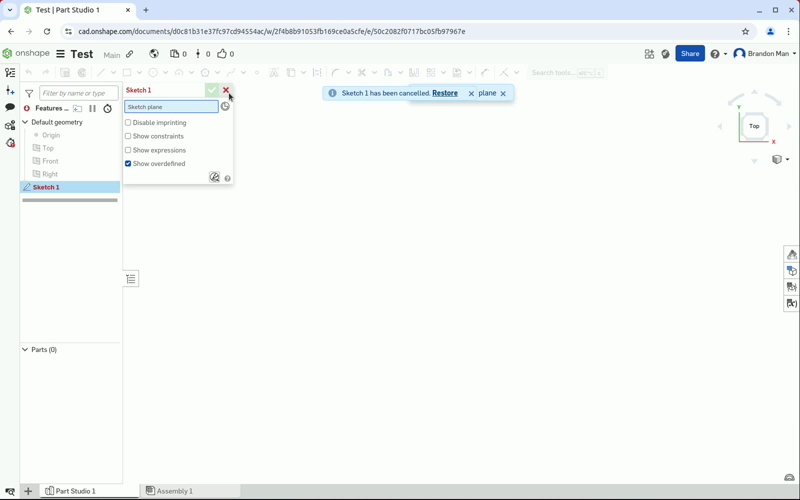
mouse_move(73, 150)
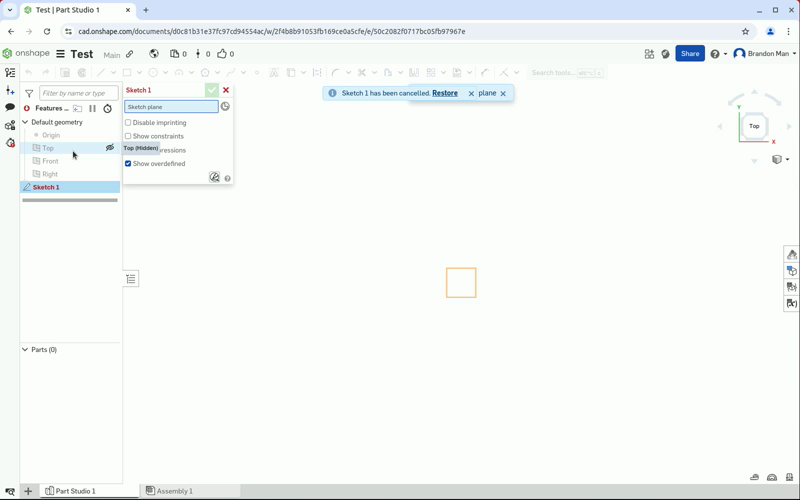
click(73, 150)
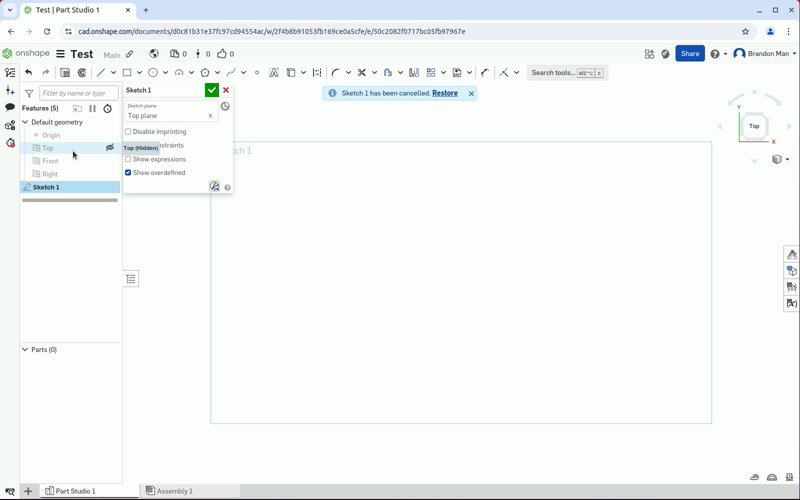
mouse_move(73, 352)
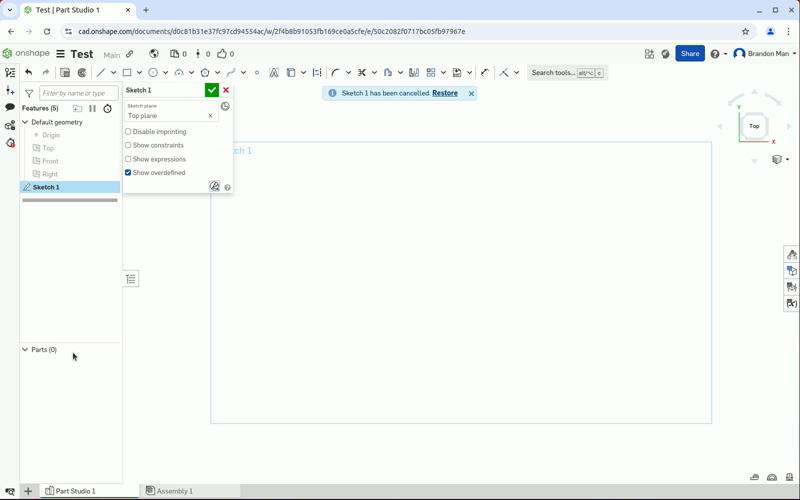
key(y)
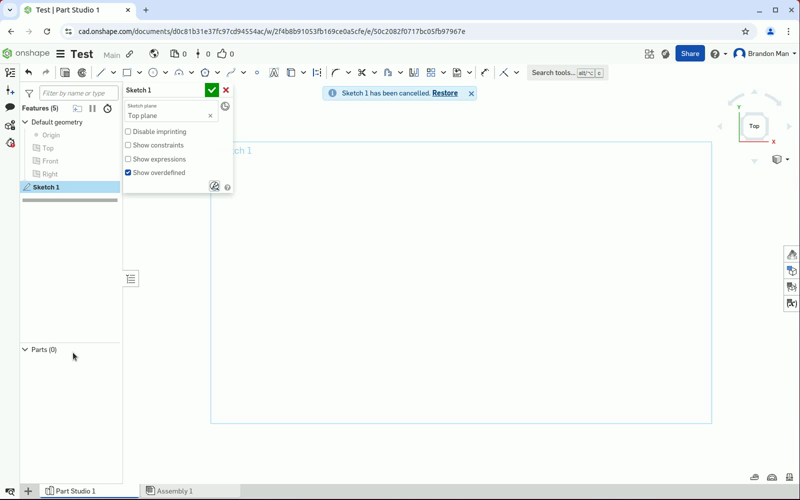
key(l)
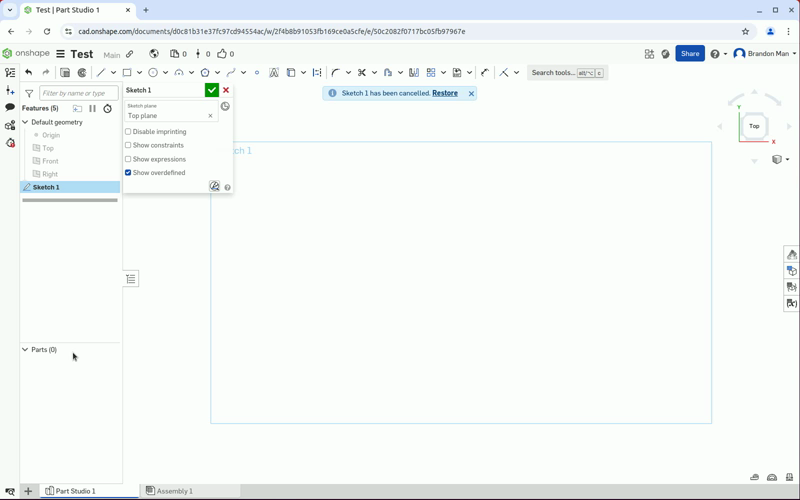
key_down(shift)
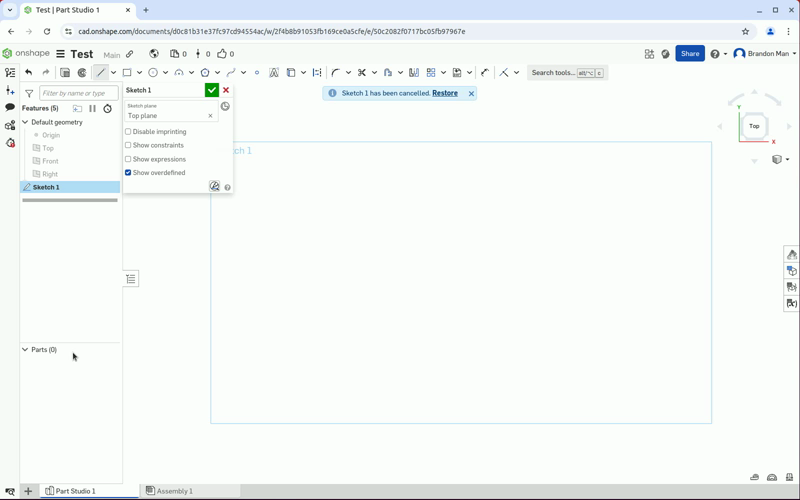
mouse_move(401, 313)
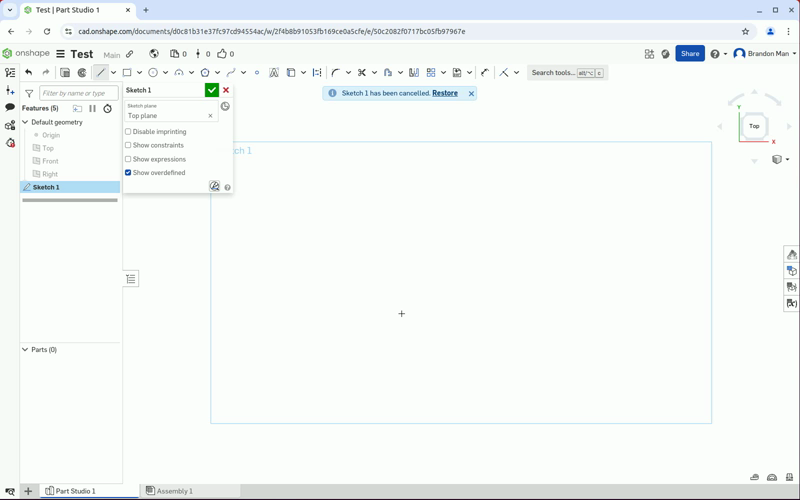
click(401, 313)
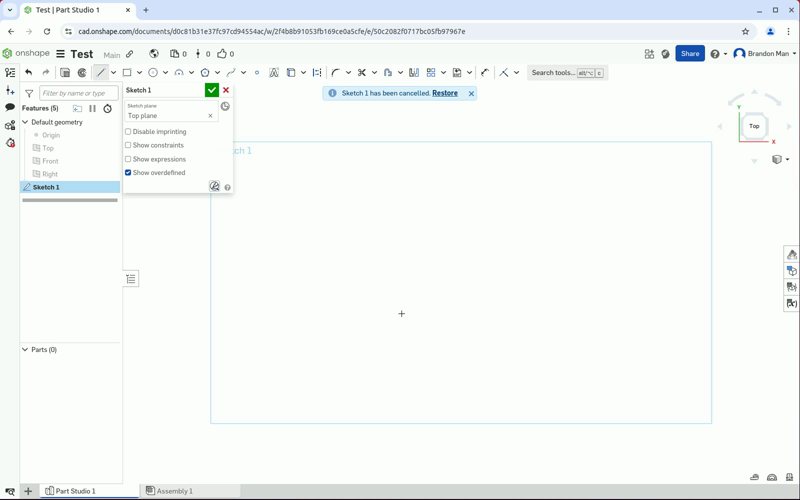
key_up(shift)
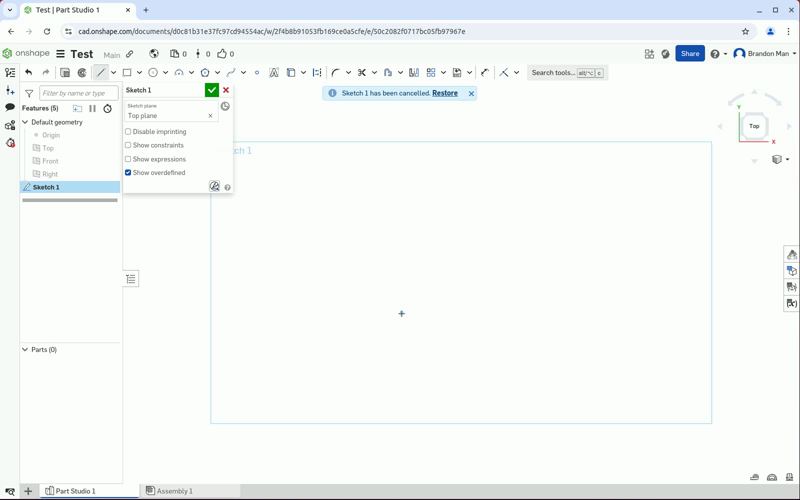
key_down(shift)
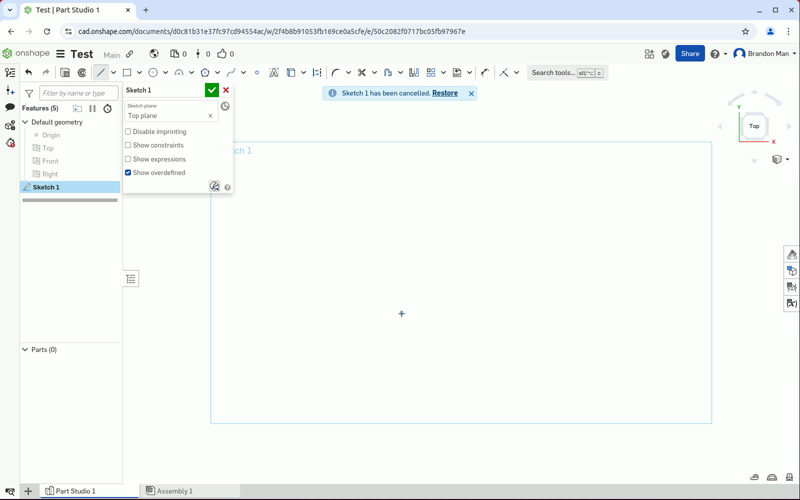
mouse_move(572, 313)
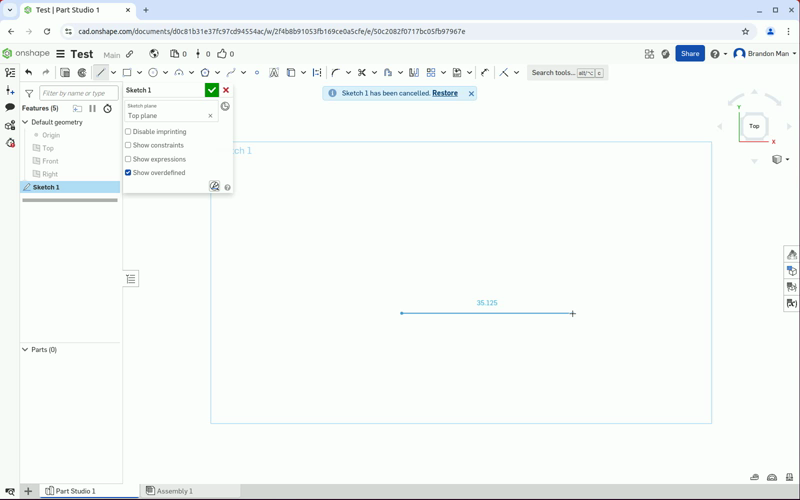
click(572, 313)
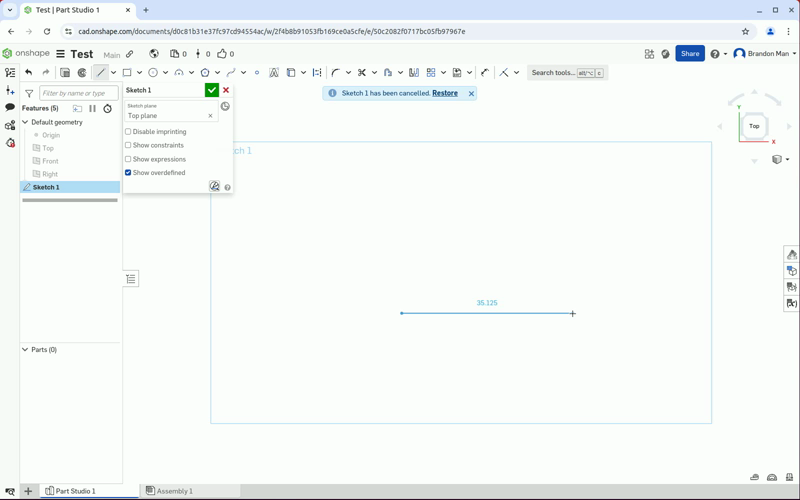
key_up(shift)
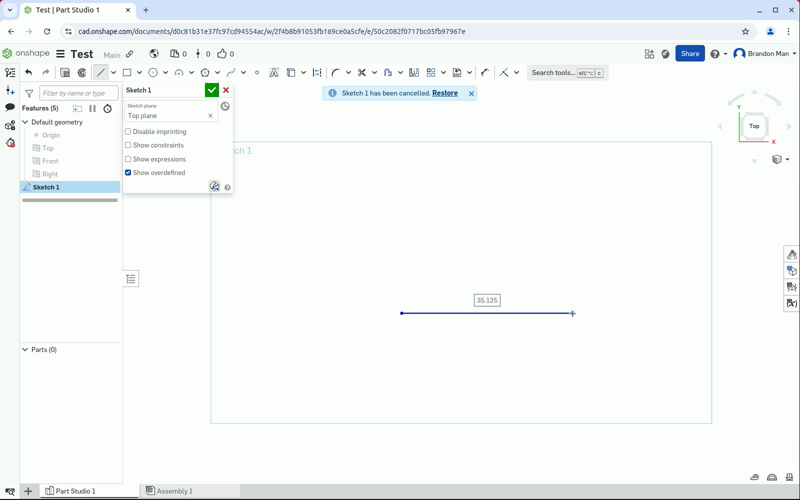
key_down(shift)
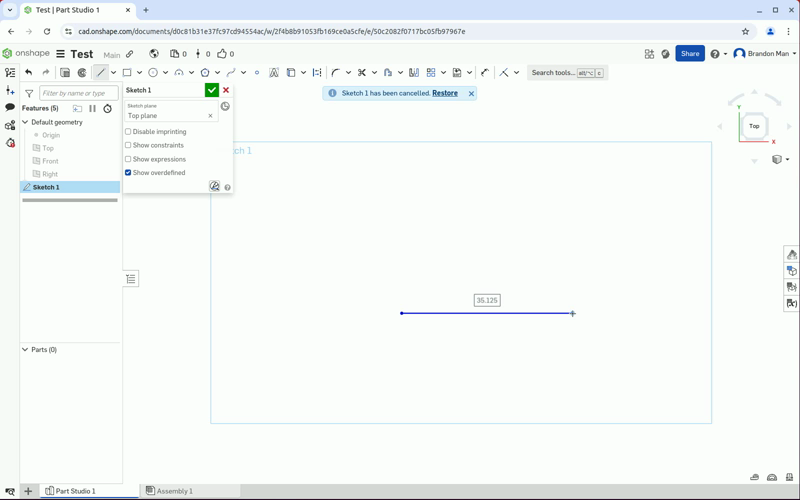
mouse_move(572, 250)
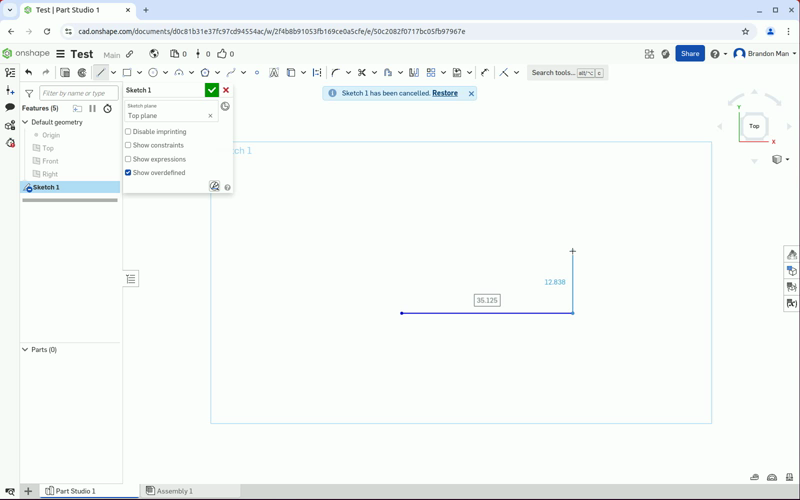
click(572, 250)
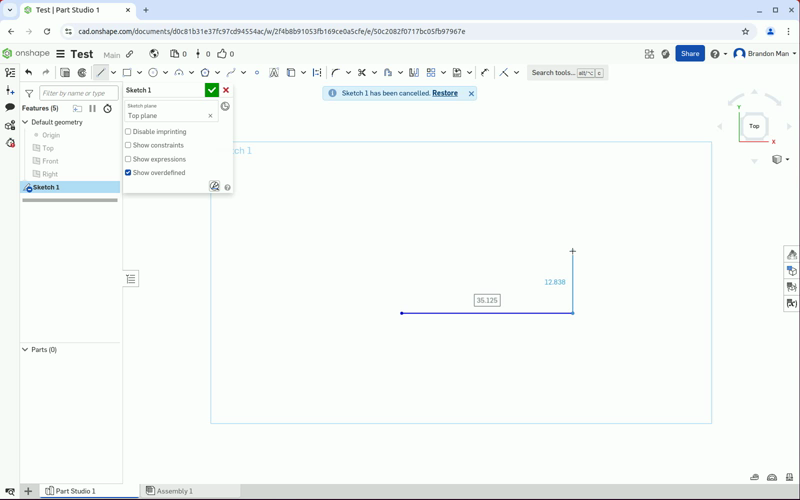
key_up(shift)
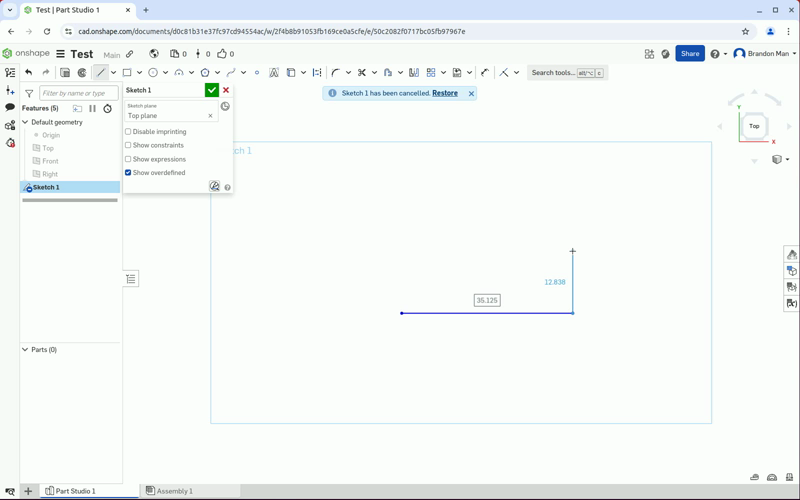
key_down(shift)
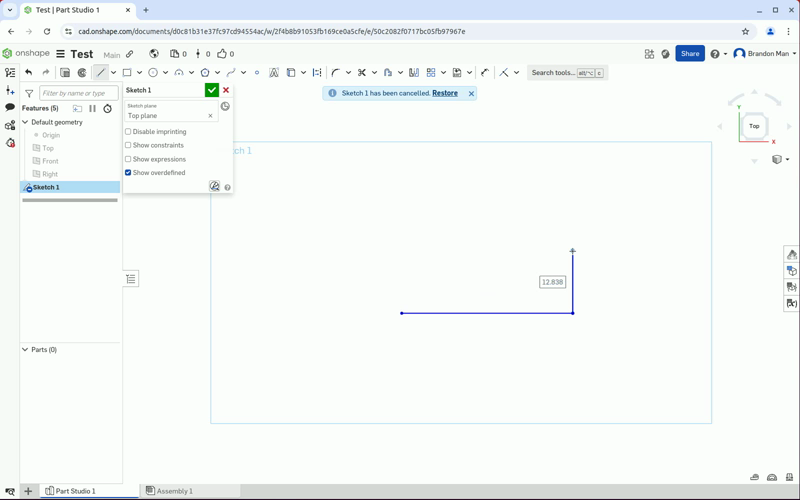
mouse_move(401, 250)
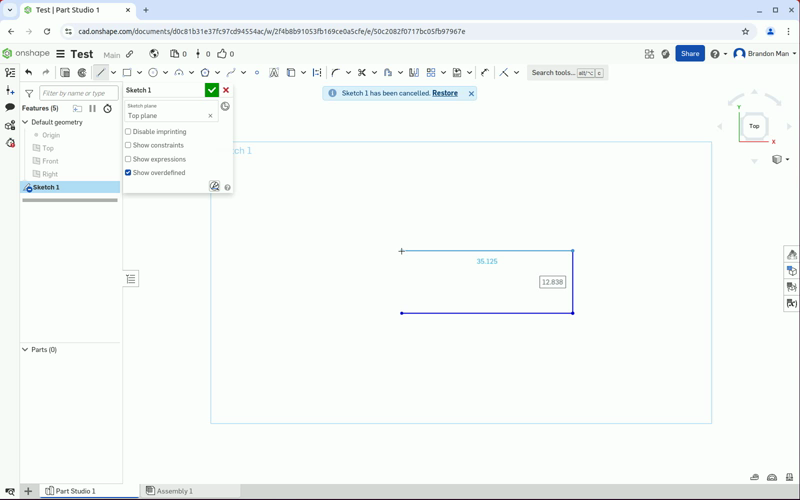
click(401, 250)
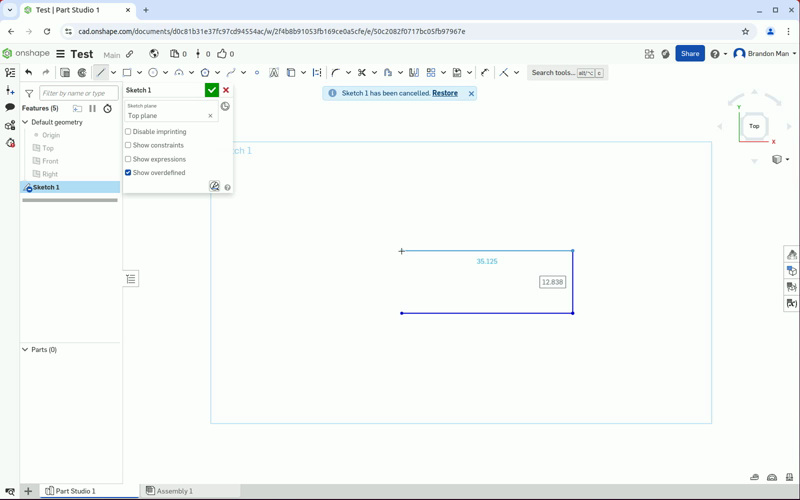
key_up(shift)
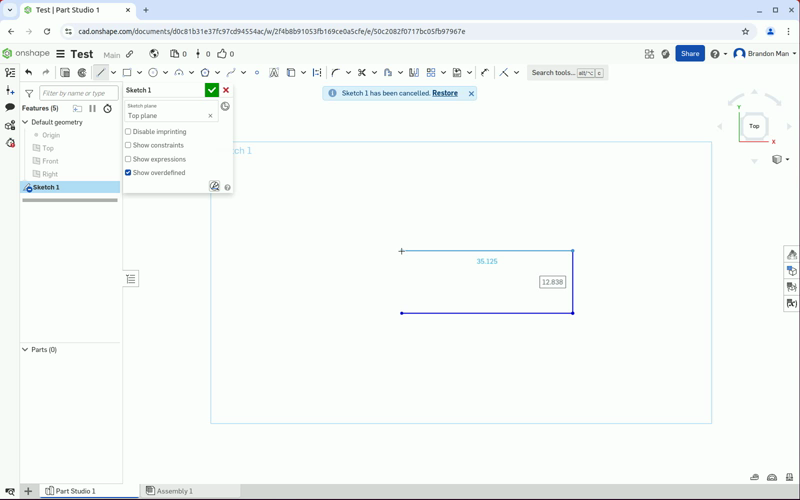
key_down(shift)
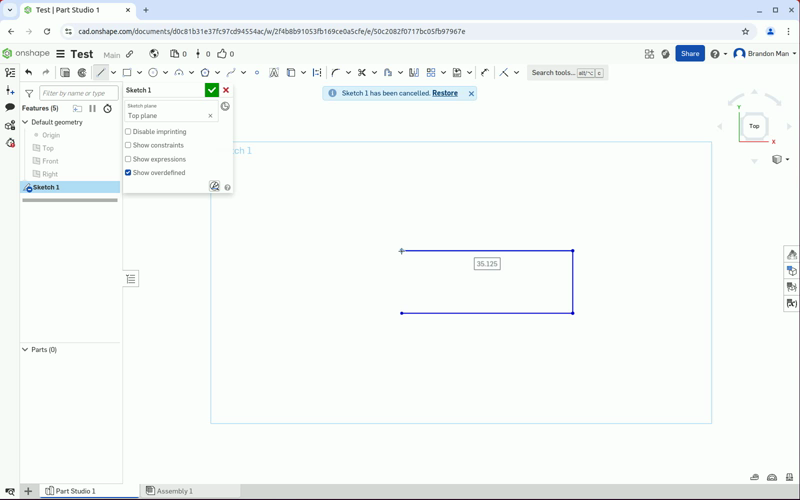
mouse_move(401, 313)
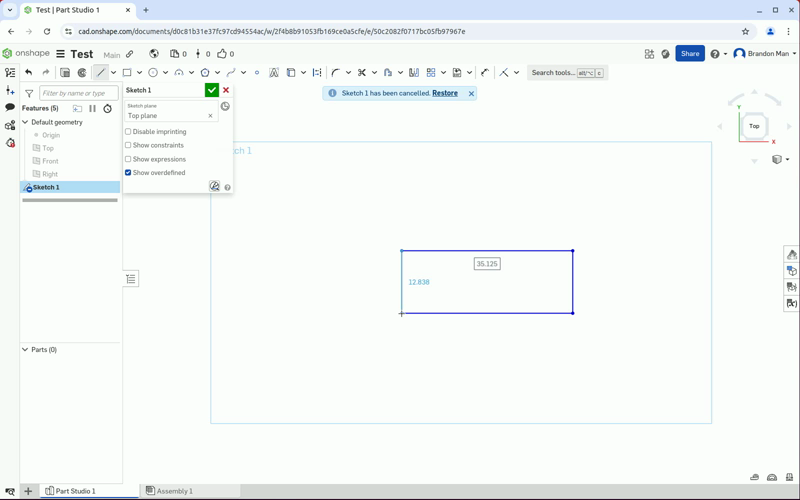
key_up(shift)
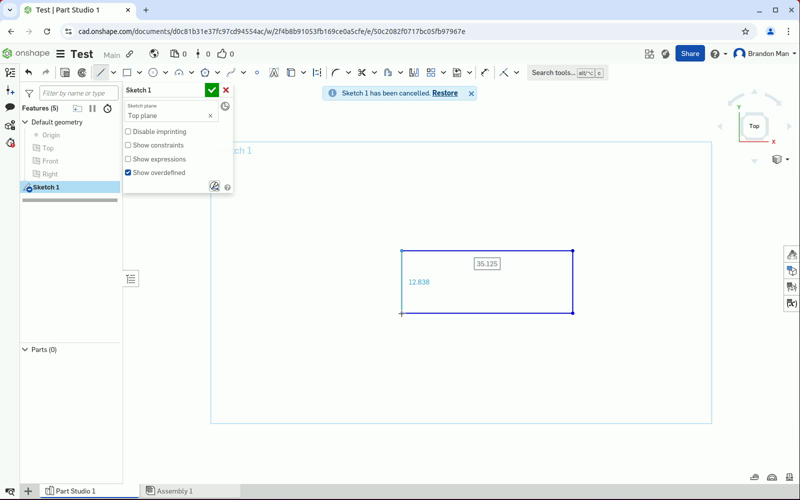
click(401, 313)
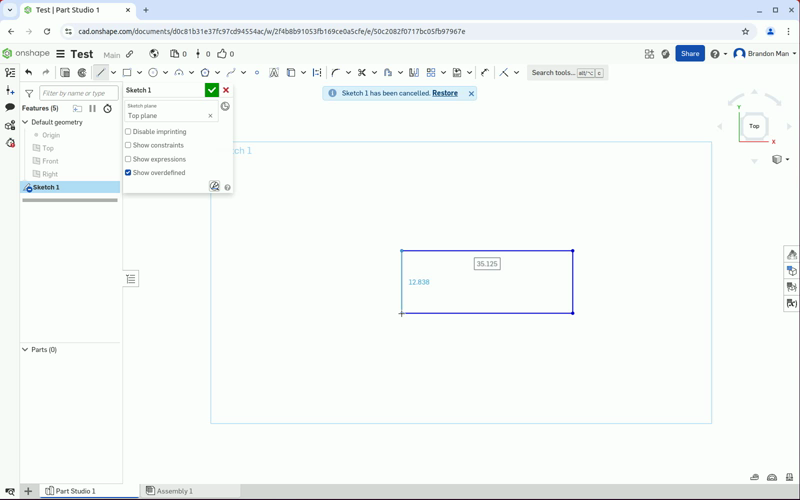
key(esc)
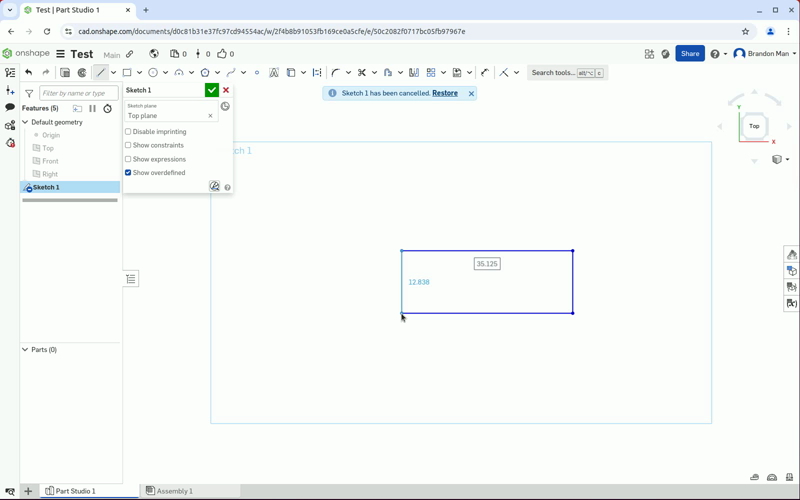
mouse_move(457, 281)
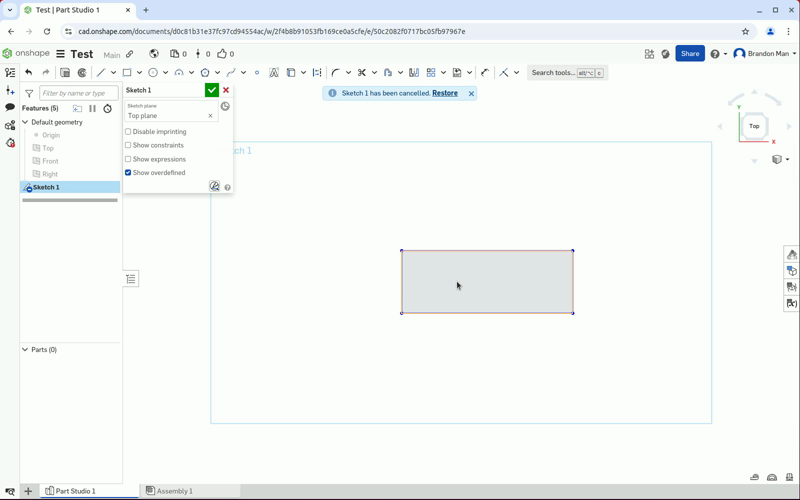
click(457, 281)
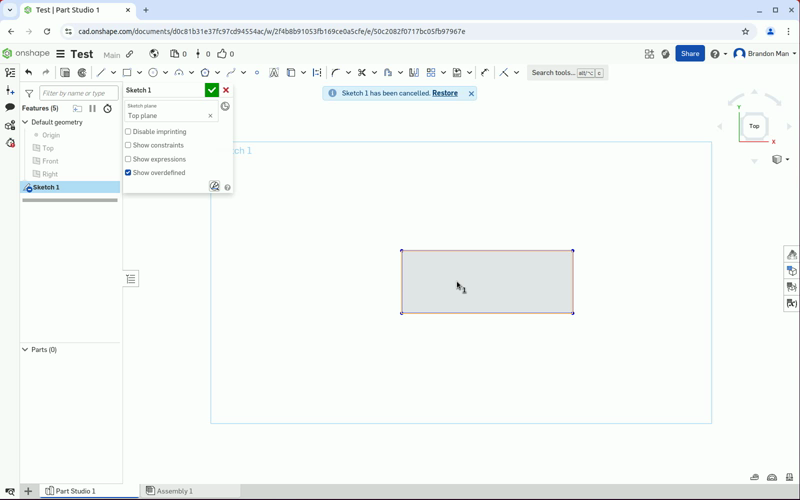
mouse_move(73, 352)
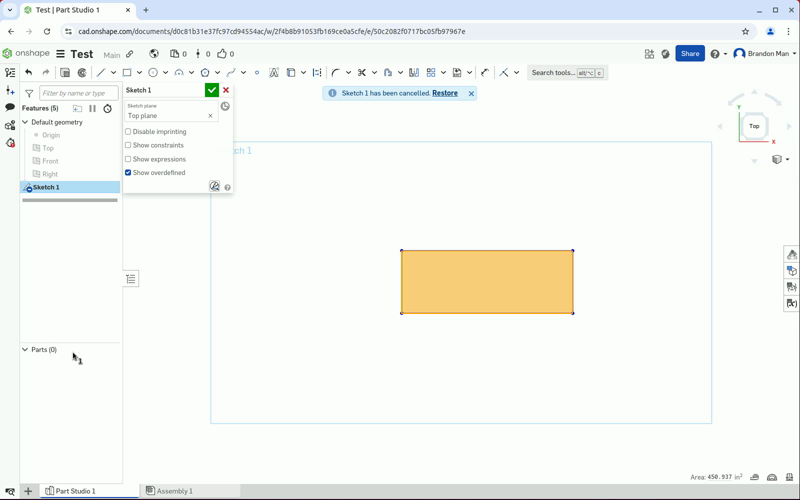
key(shift+y)
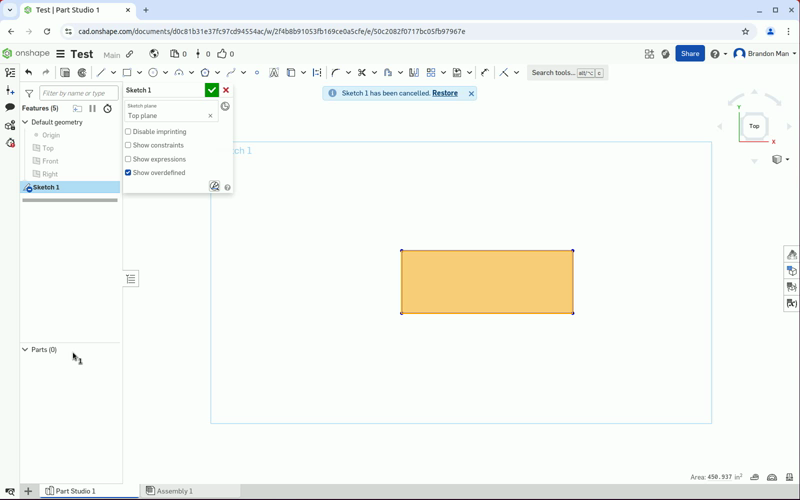
key(shift+e)
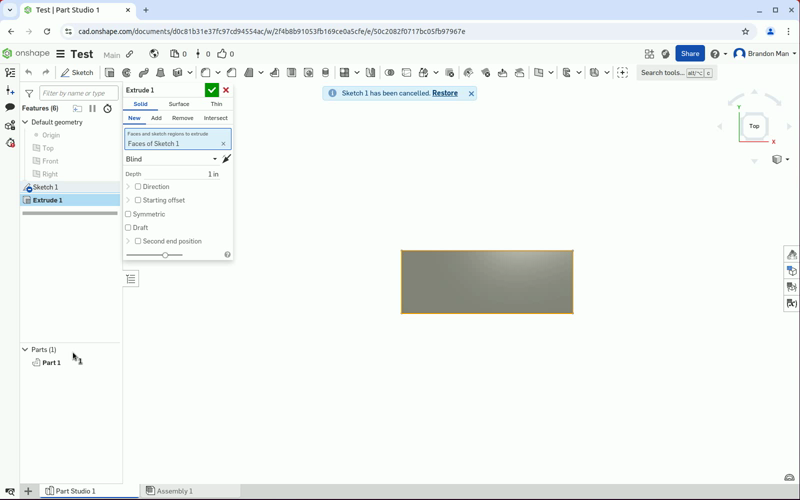
mouse_move(143, 106)
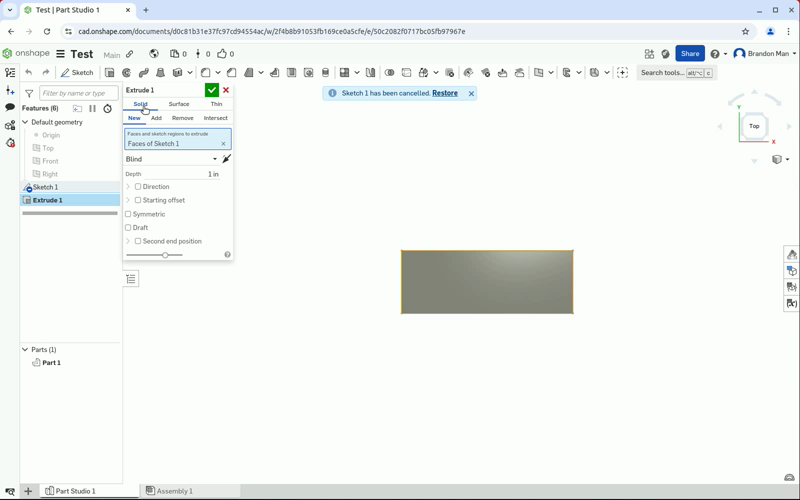
click(143, 106)
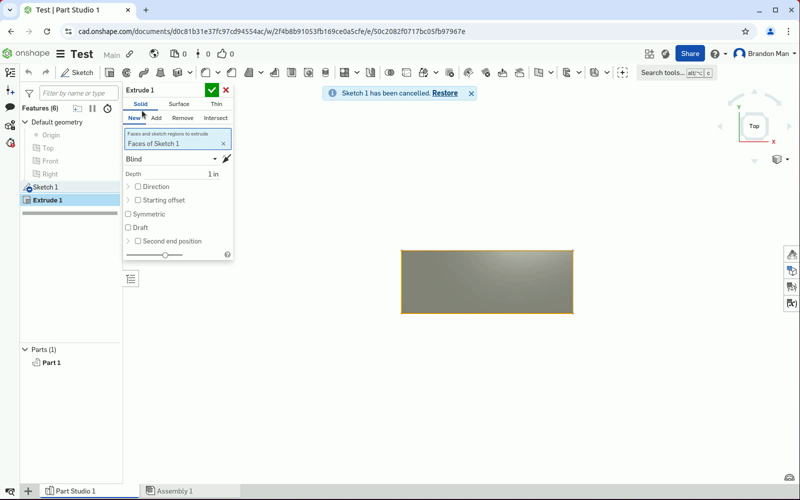
mouse_move(137, 120)
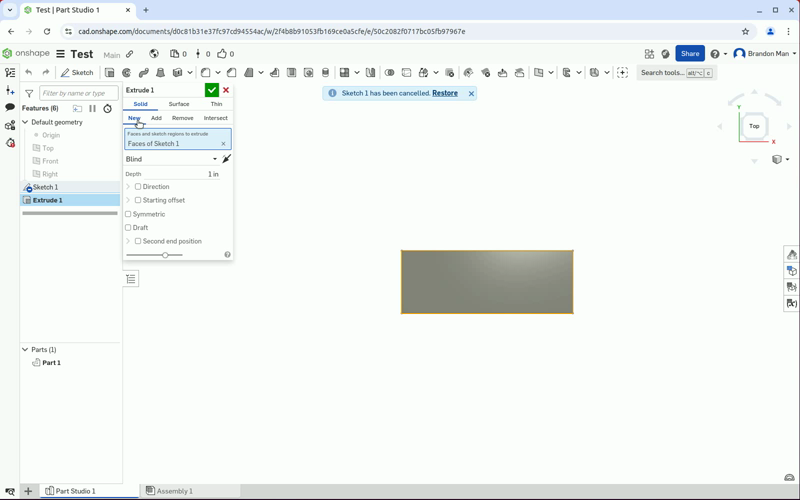
click(137, 120)
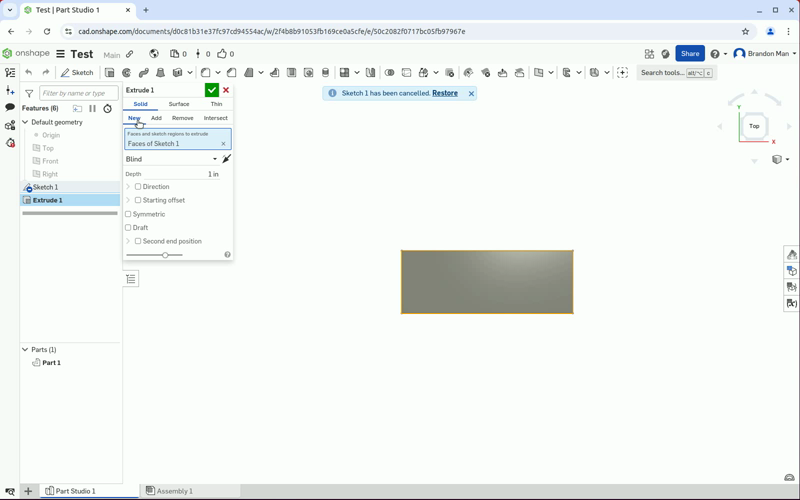
key(tab, 4)
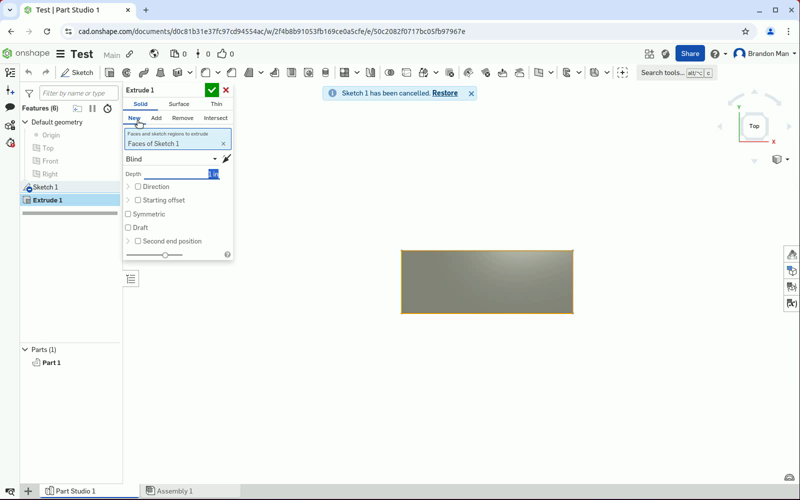
text(2.648)
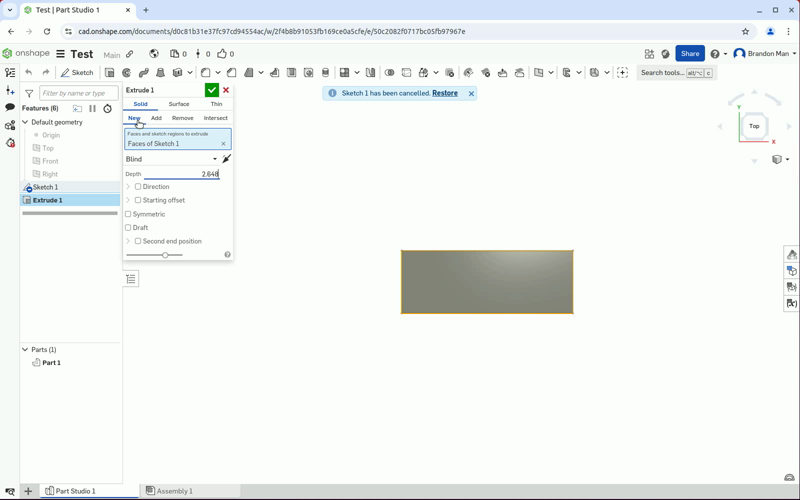
key(enter)
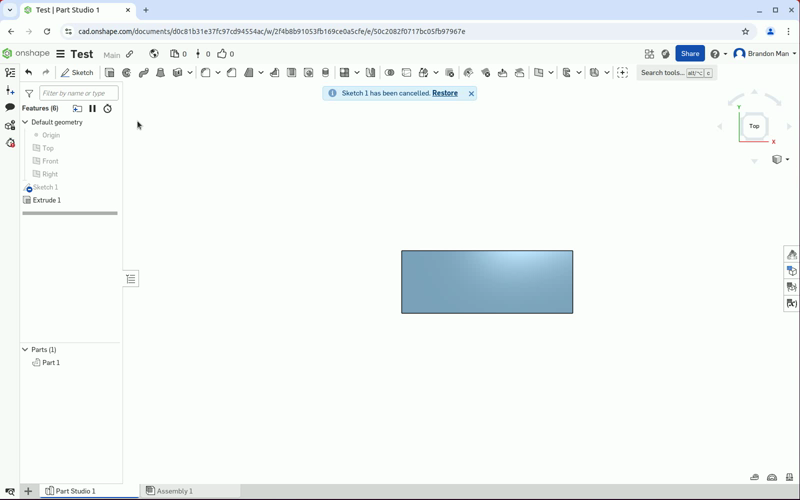
key(shift+h)
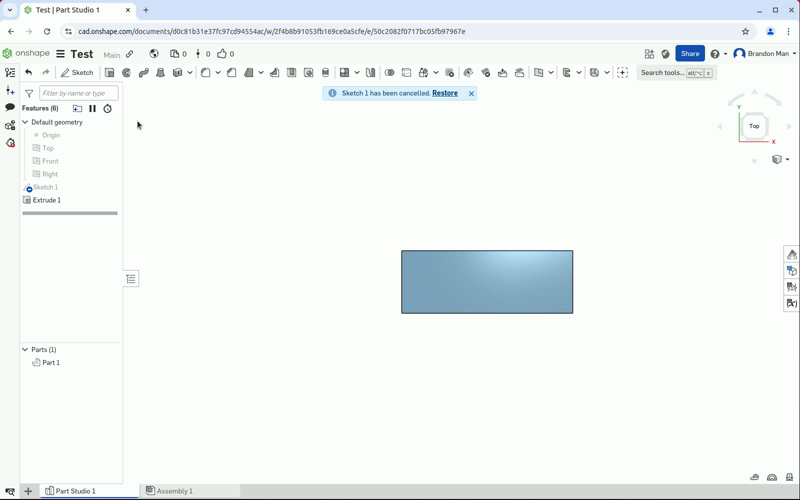
key(shift+h)
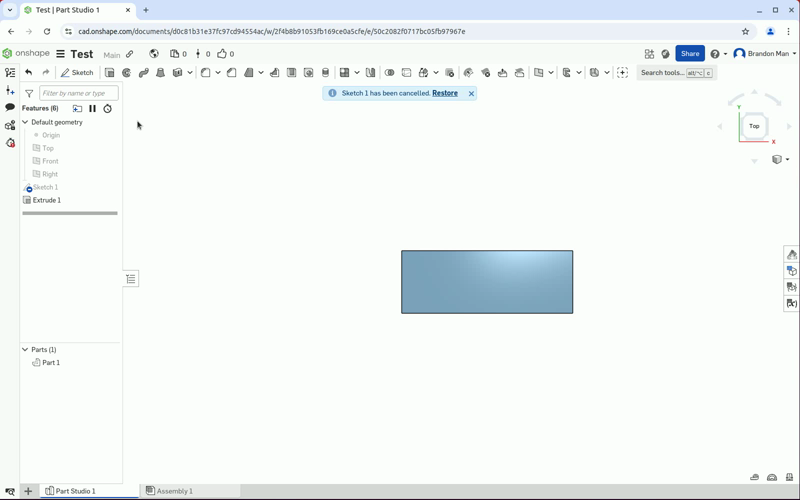
mouse_move(73, 189)
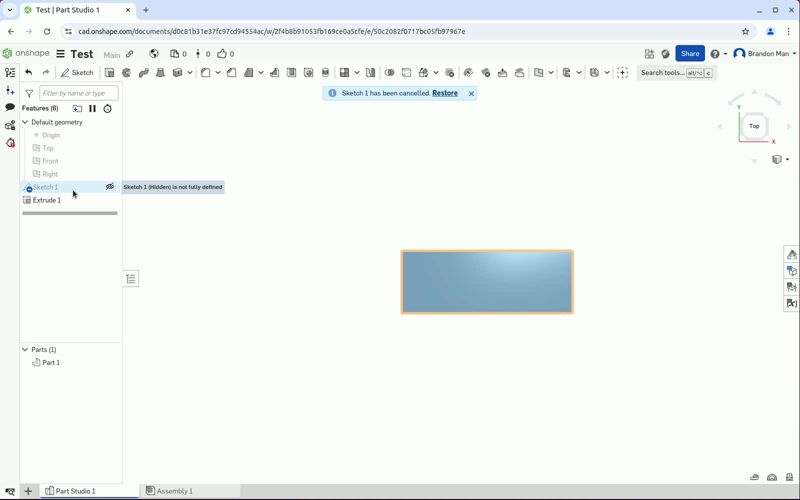
click(73, 189)
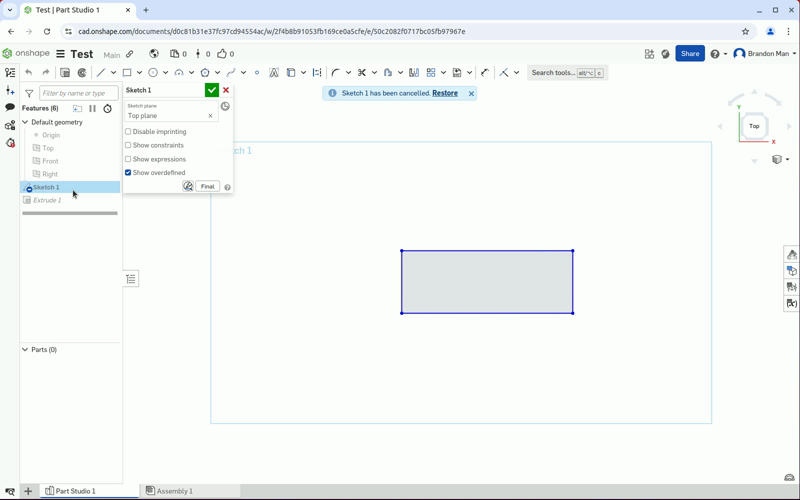
mouse_move(229, 92)
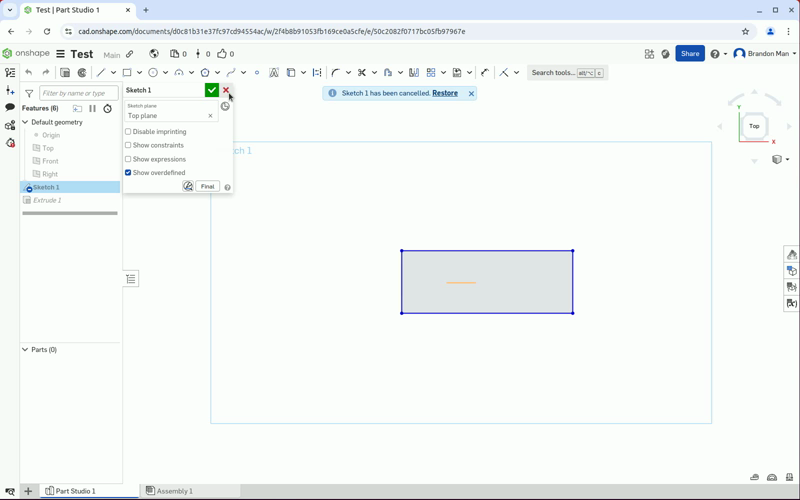
click(229, 92)
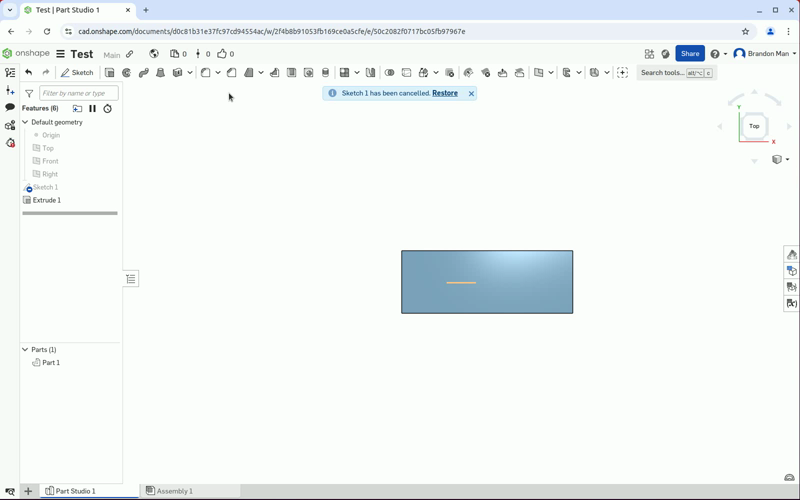
mouse_move(541, 75)
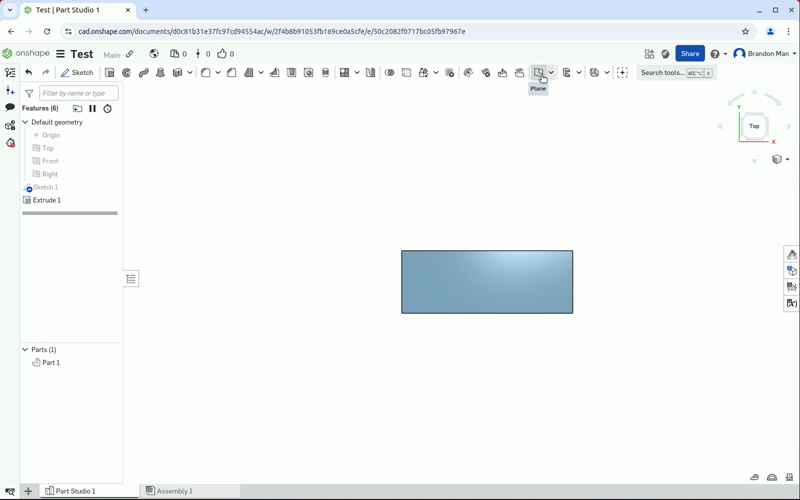
click(541, 75)
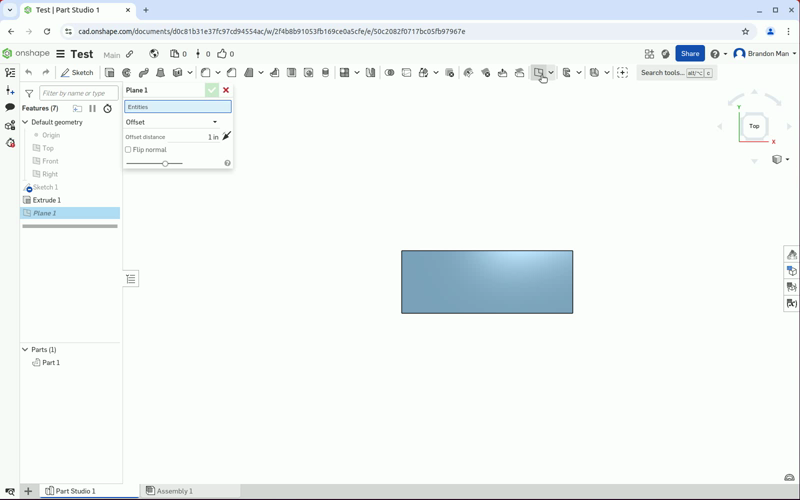
mouse_move(73, 150)
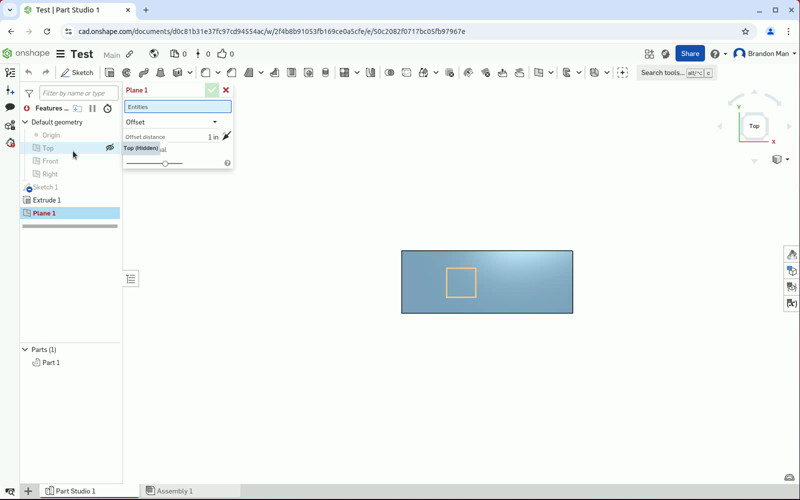
click(73, 150)
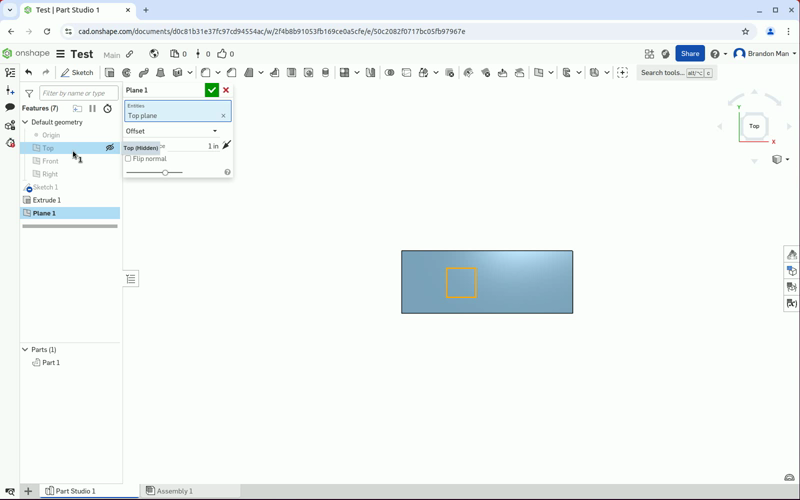
key(tab, 2)
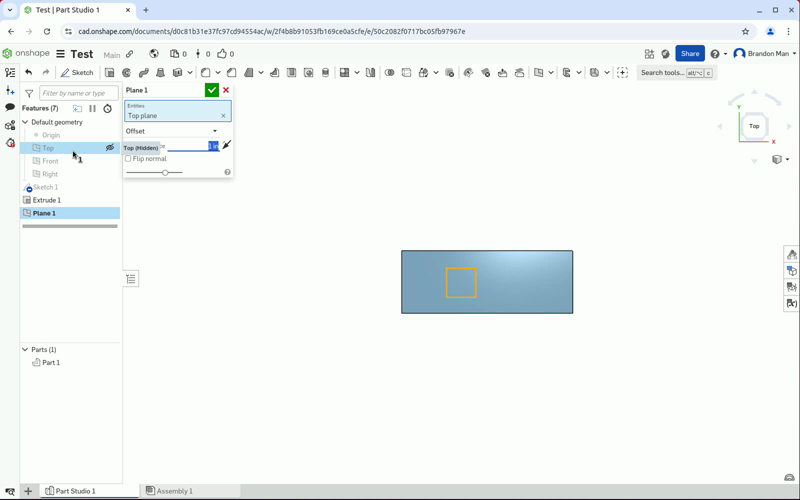
text(2.65)
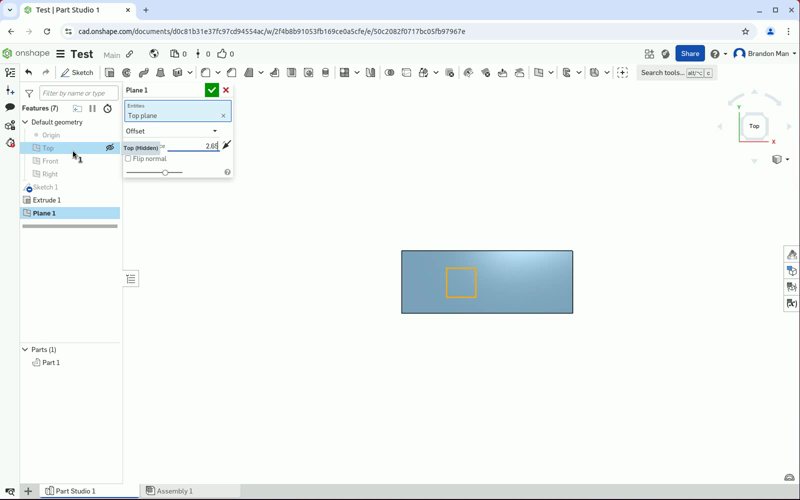
key(enter, 2)
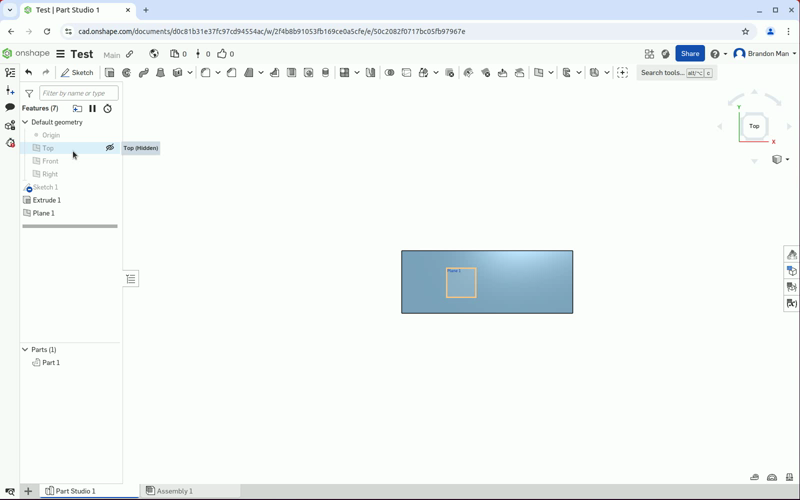
key(shift+s)
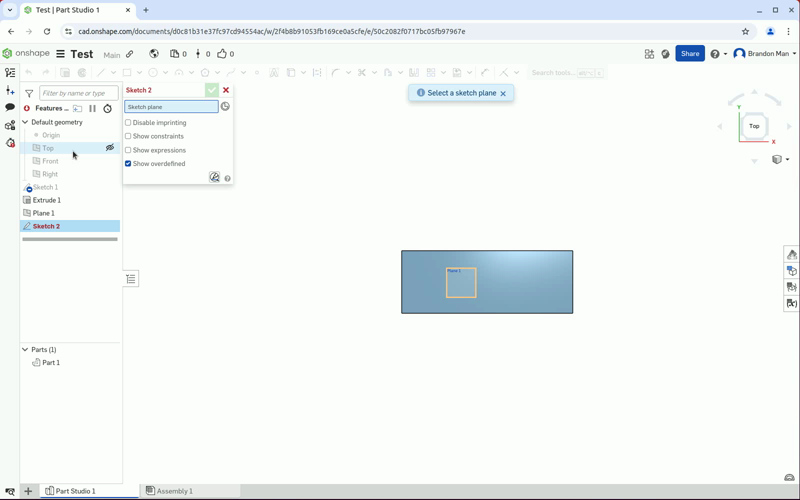
mouse_move(73, 215)
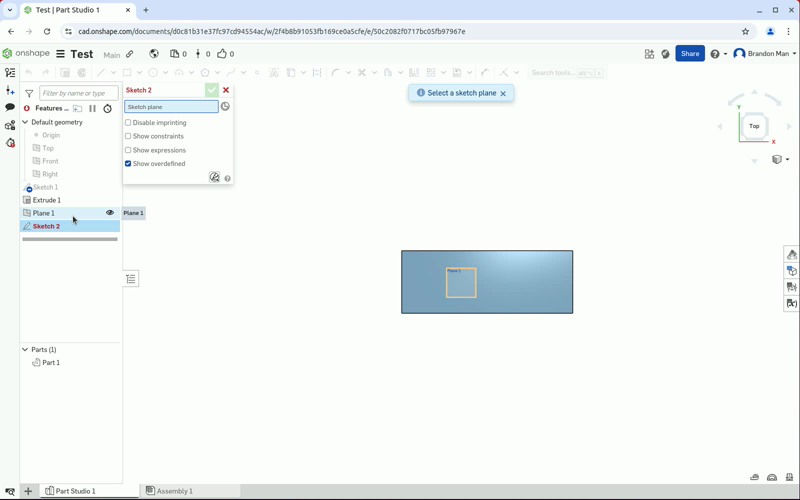
click(73, 215)
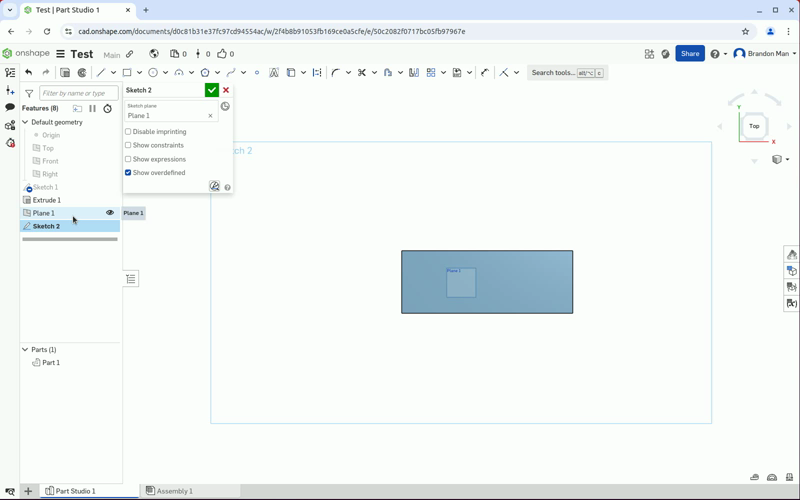
mouse_move(73, 352)
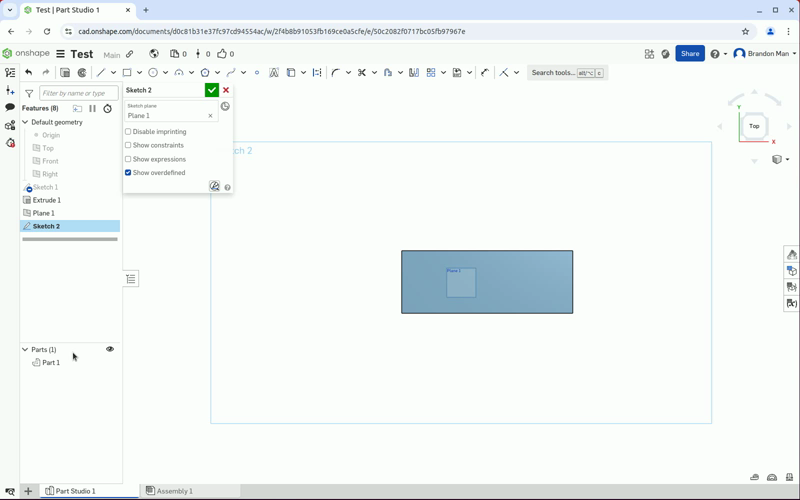
key(y)
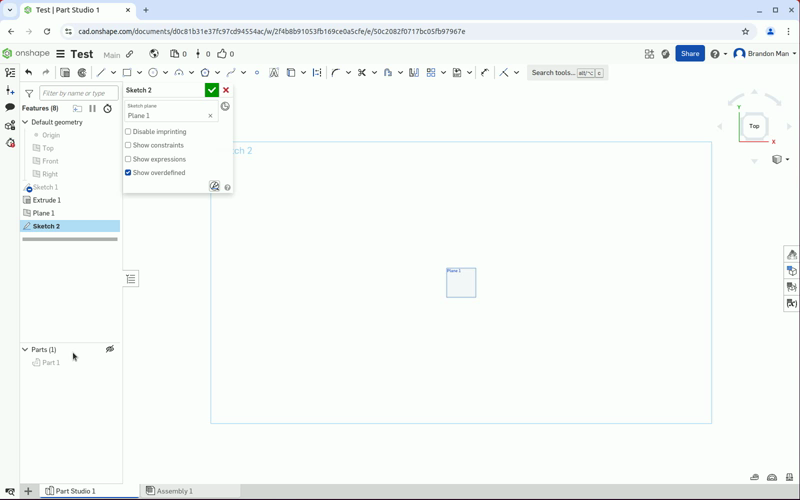
key(l)
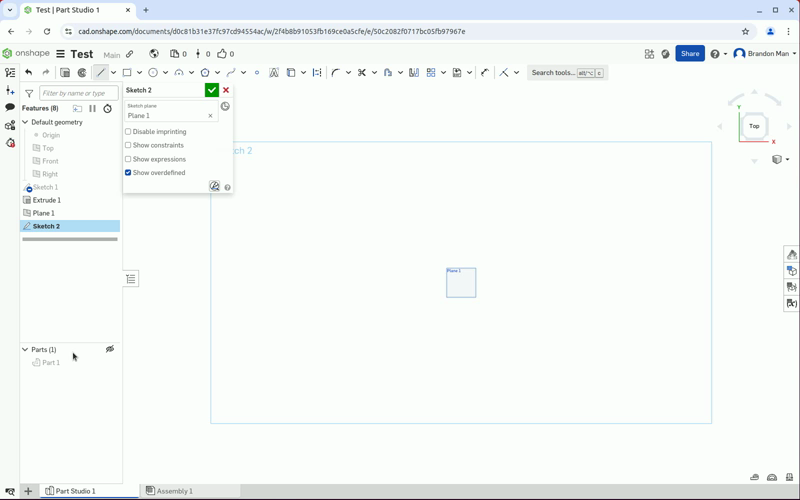
key_down(shift)
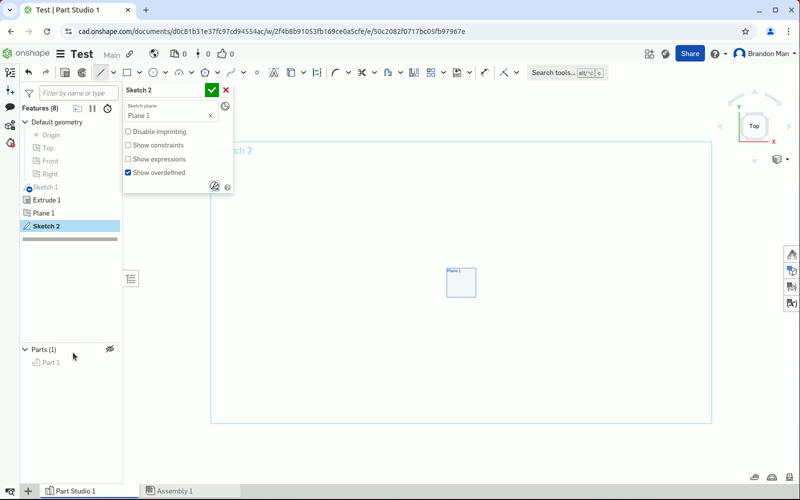
mouse_move(427, 313)
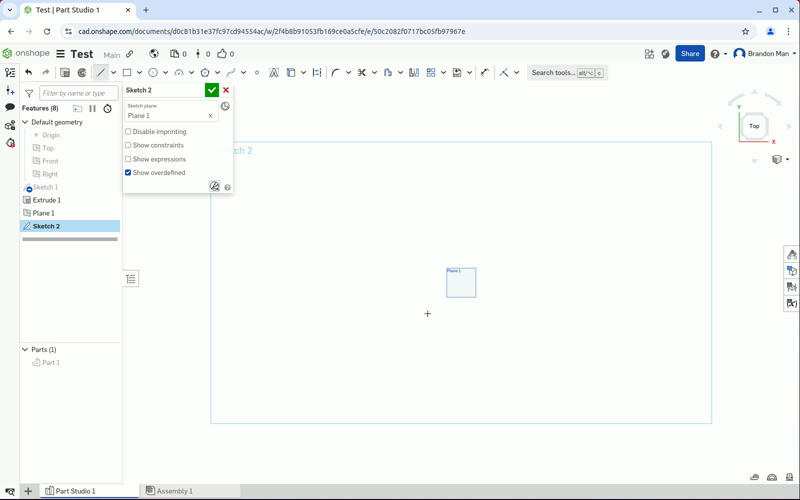
click(427, 313)
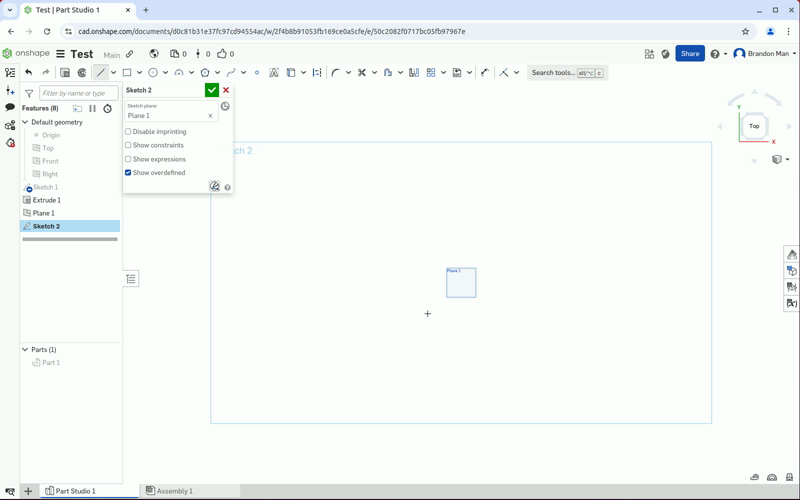
key_up(shift)
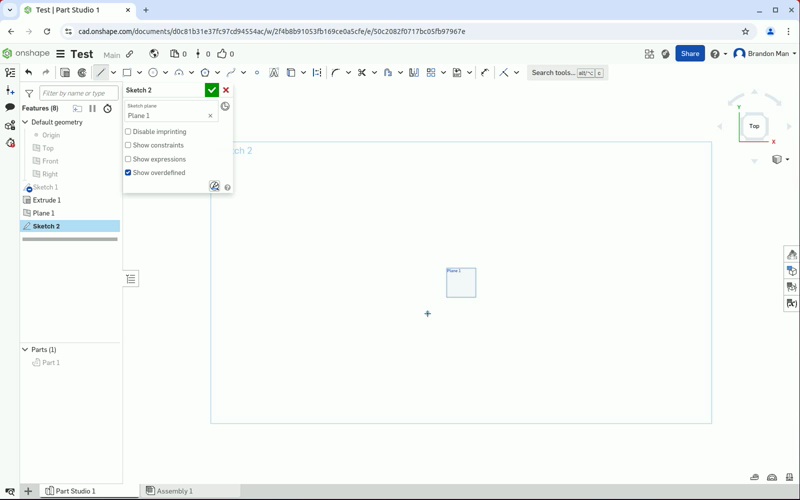
key_down(shift)
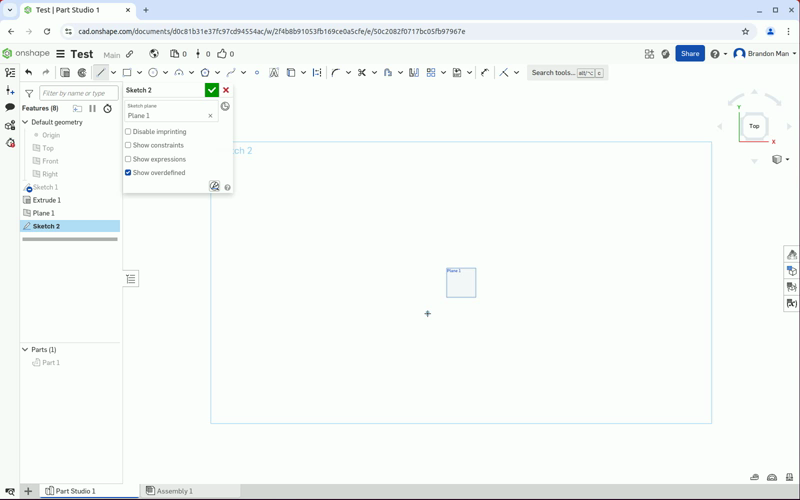
mouse_move(547, 313)
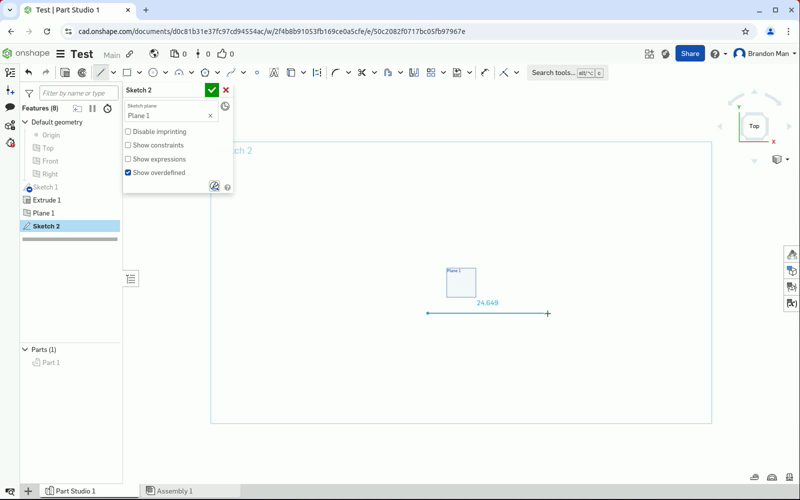
click(547, 313)
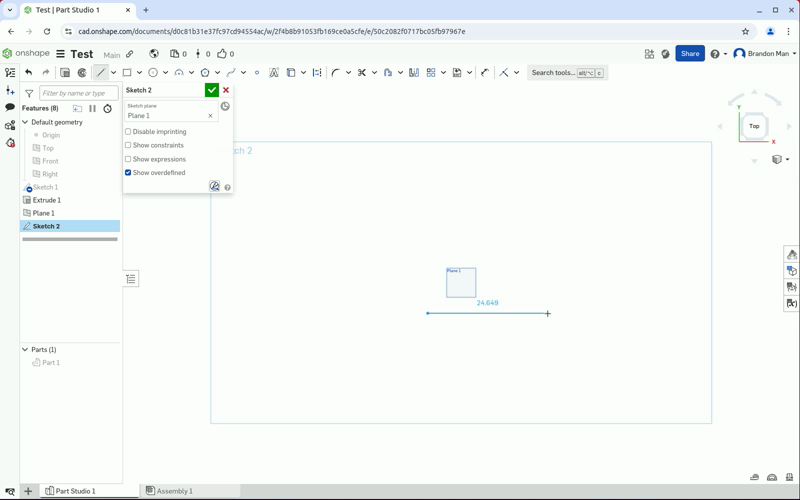
key_up(shift)
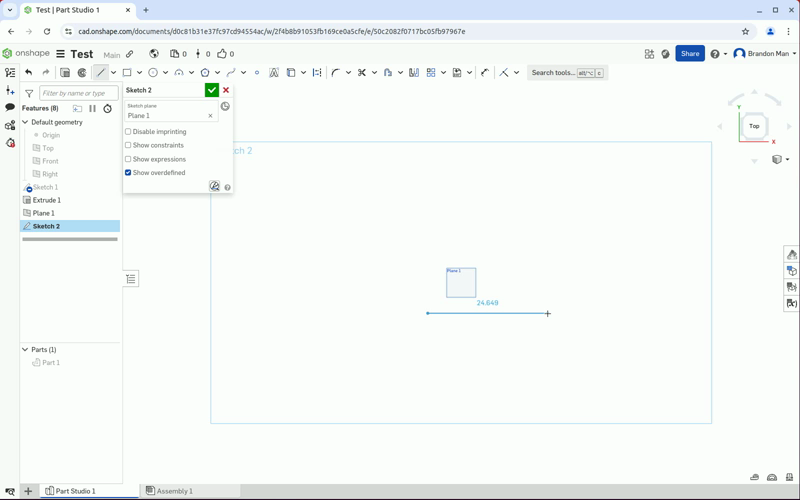
key_down(shift)
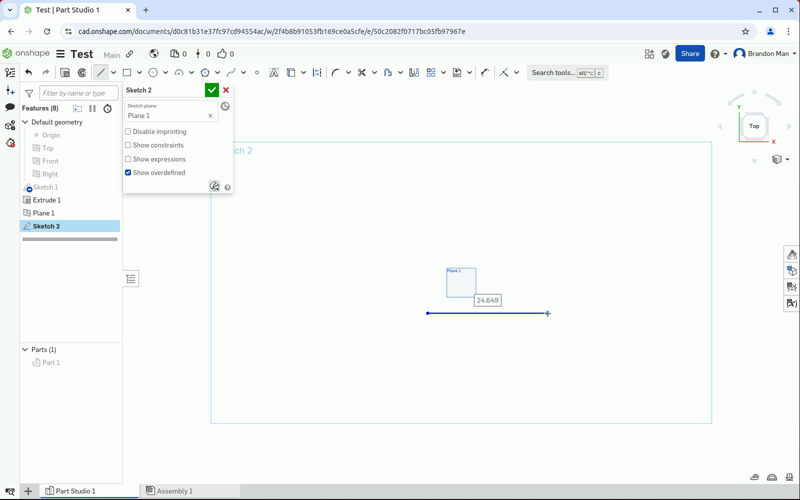
mouse_move(547, 249)
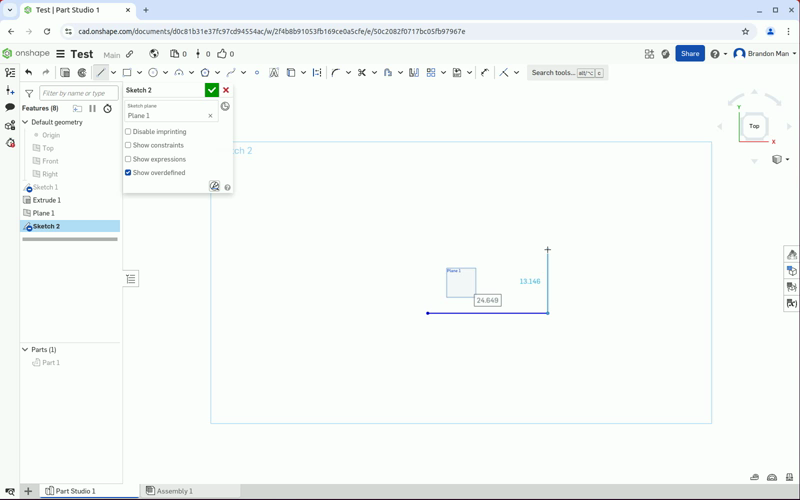
click(547, 249)
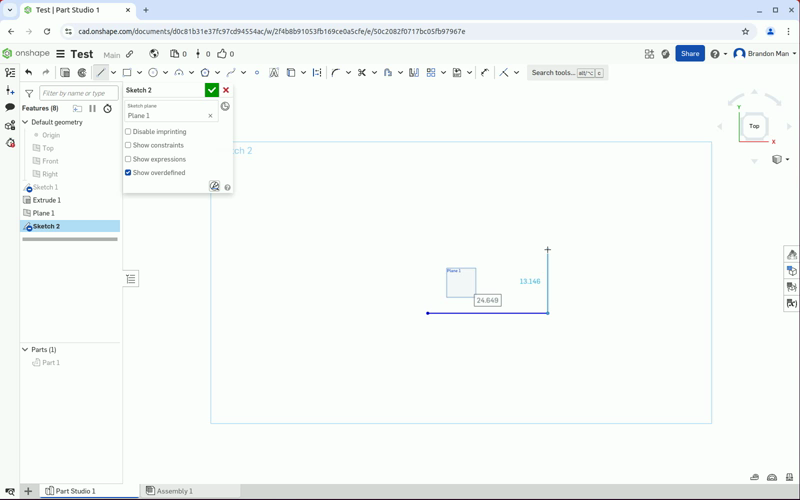
key_up(shift)
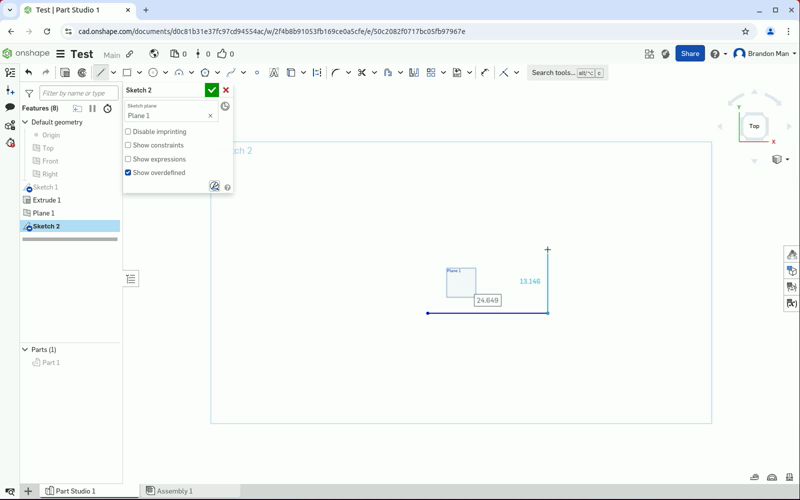
key_down(shift)
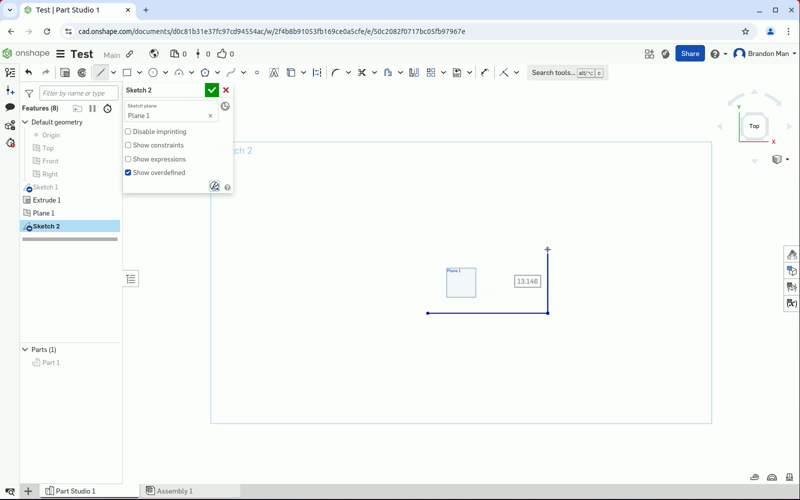
mouse_move(427, 249)
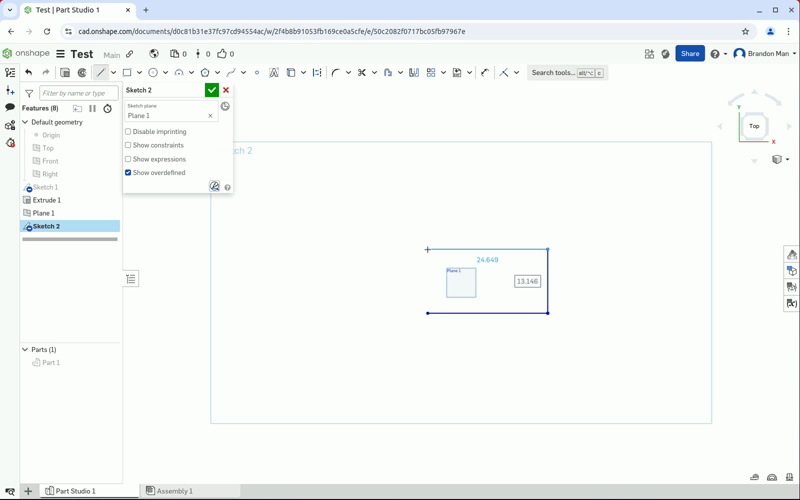
click(427, 249)
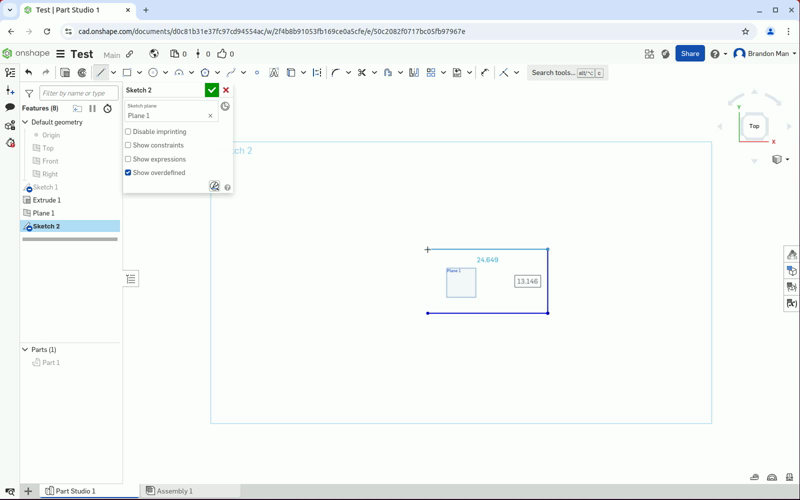
key_up(shift)
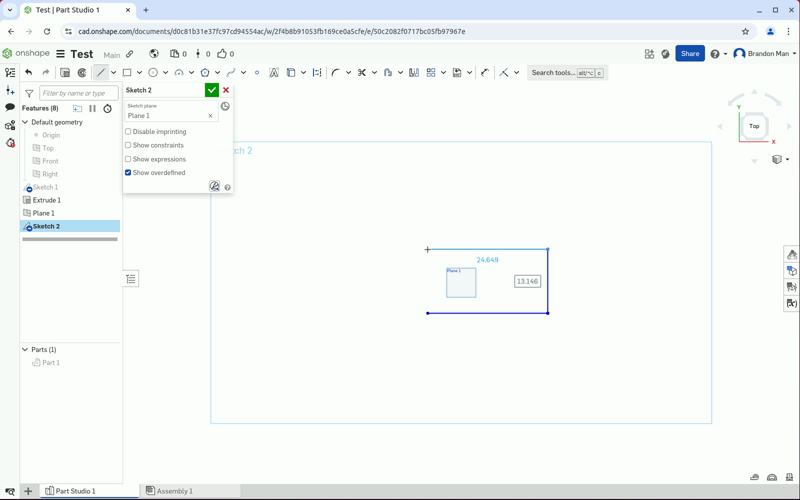
key_down(shift)
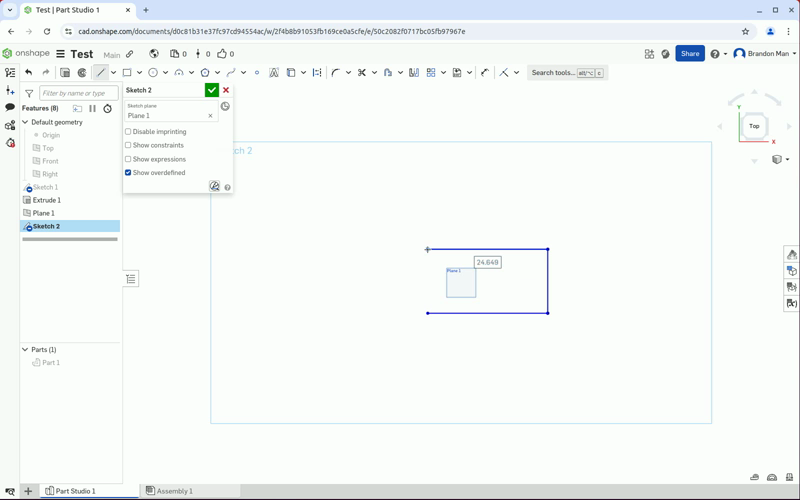
mouse_move(427, 313)
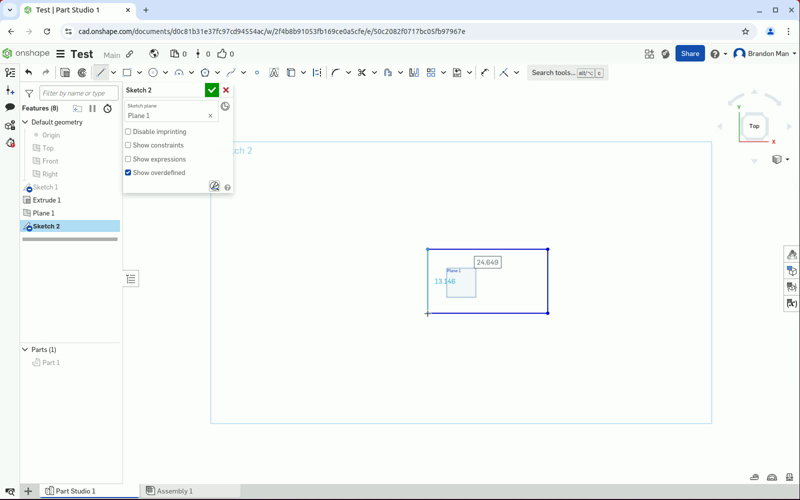
key_up(shift)
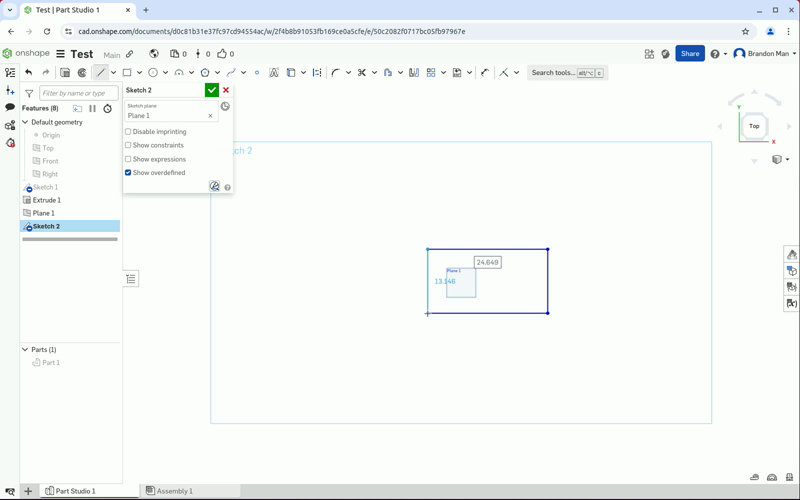
click(427, 313)
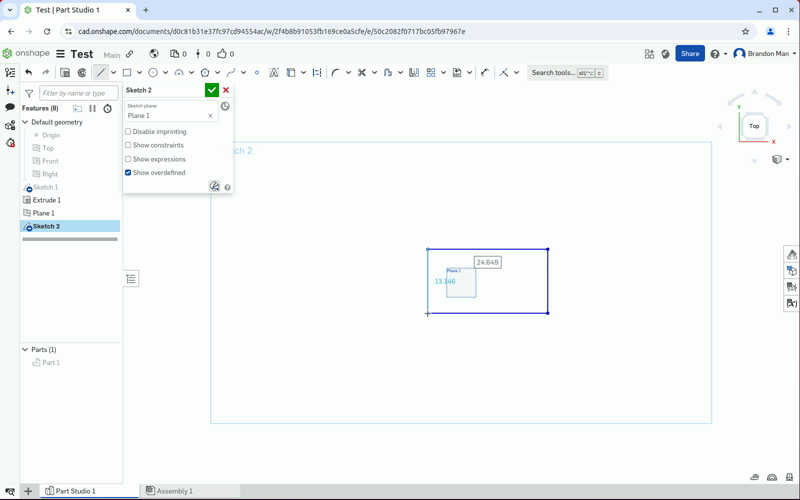
key(esc)
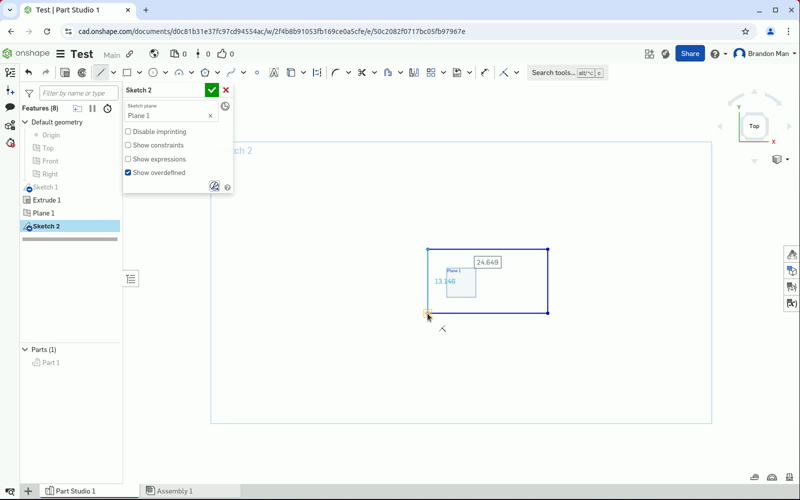
mouse_move(453, 267)
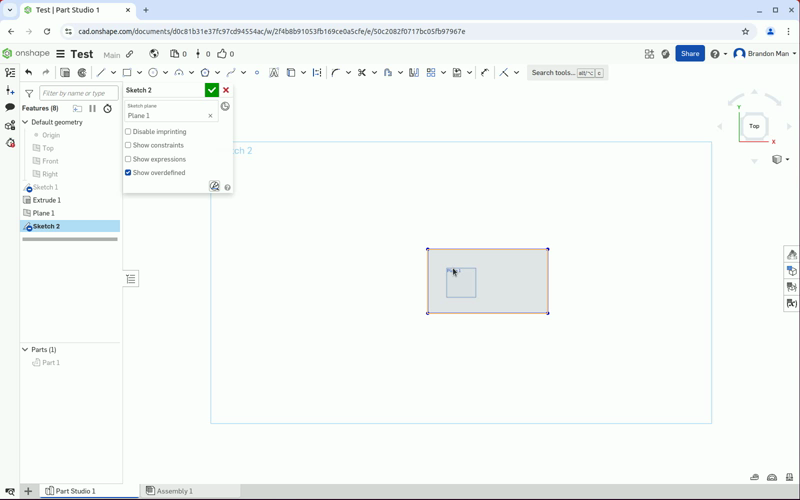
click(453, 267)
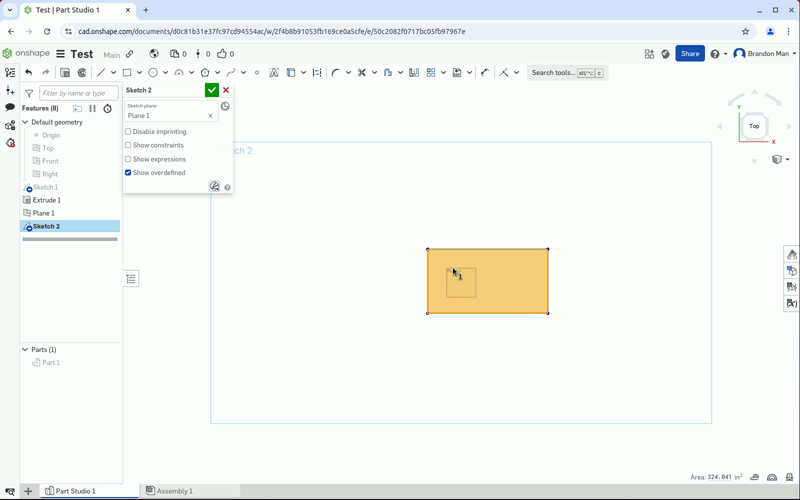
mouse_move(73, 352)
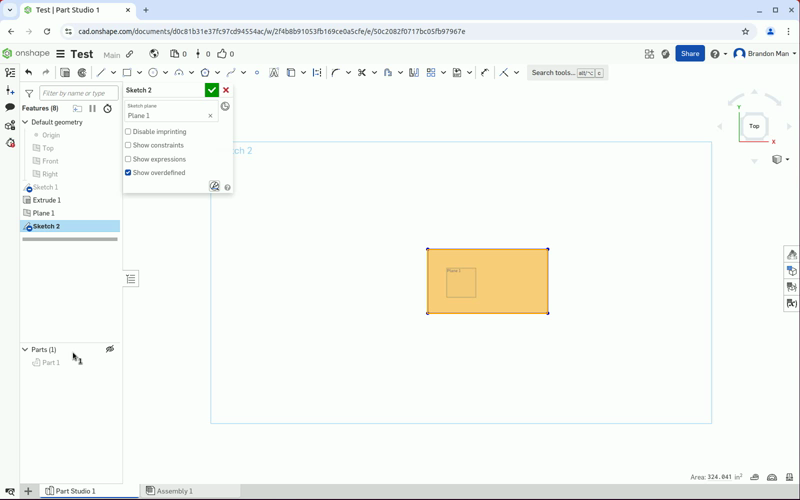
key(shift+y)
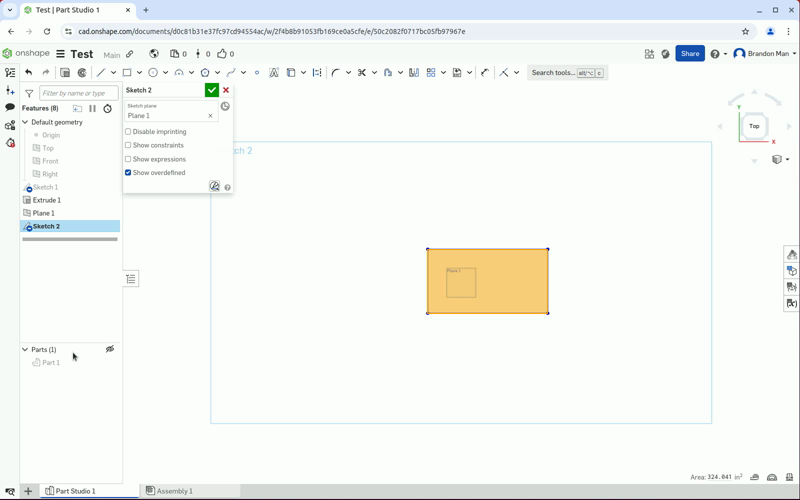
key(shift+e)
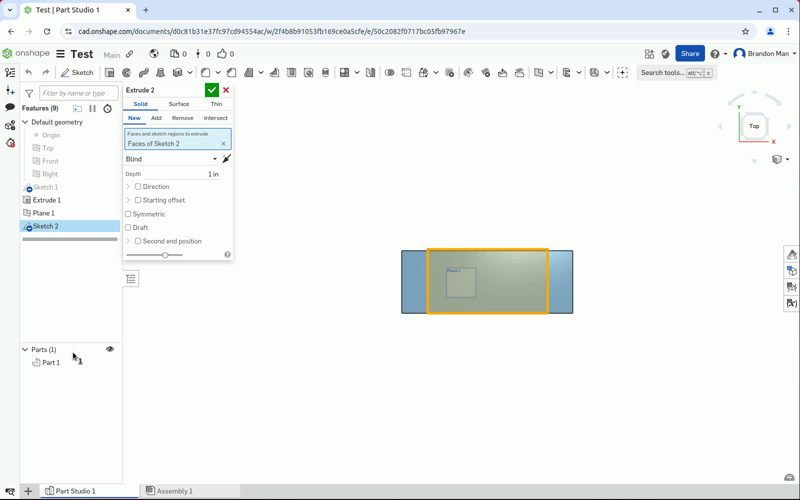
mouse_move(143, 106)
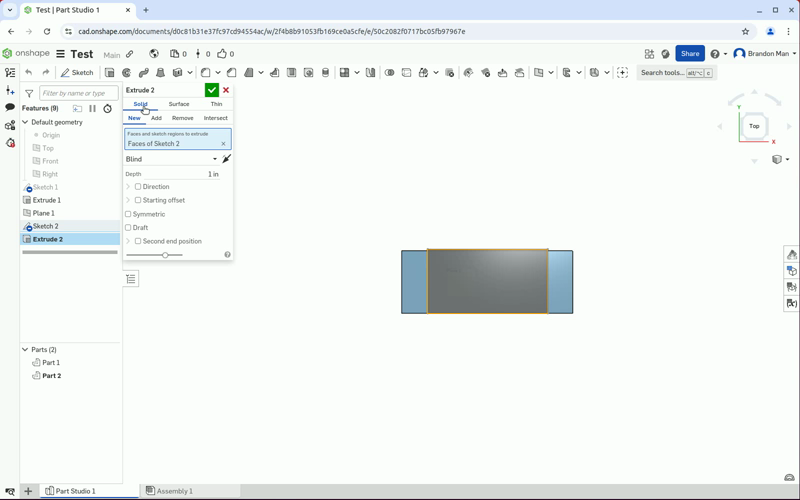
click(143, 106)
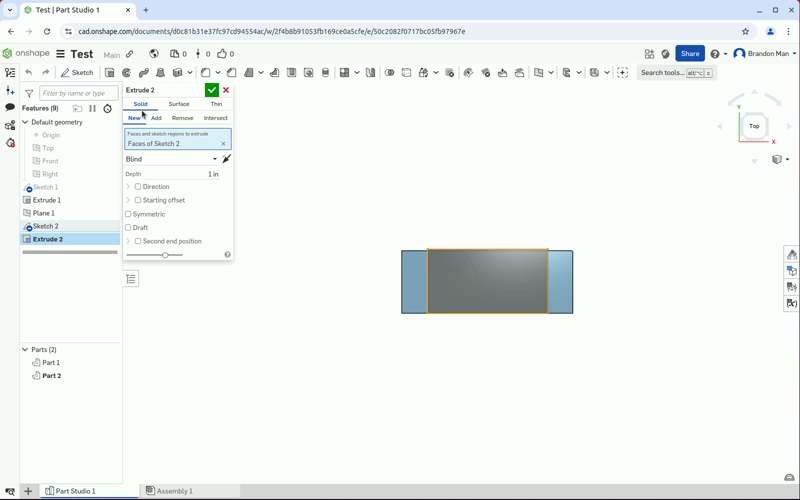
mouse_move(137, 120)
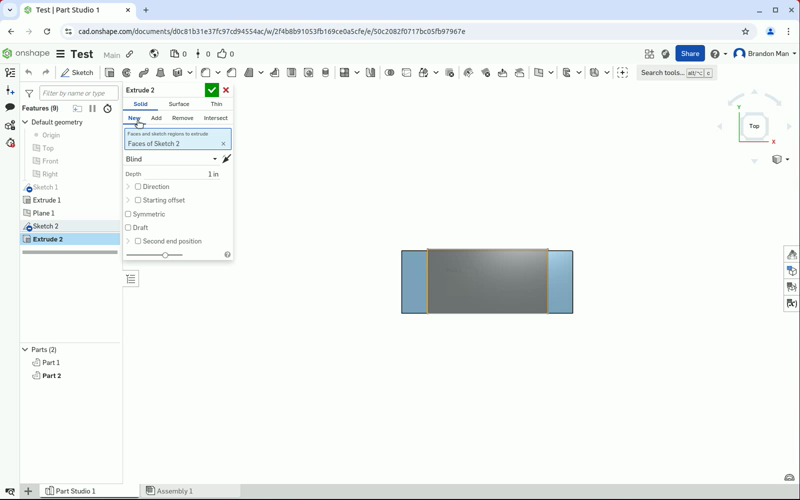
click(137, 120)
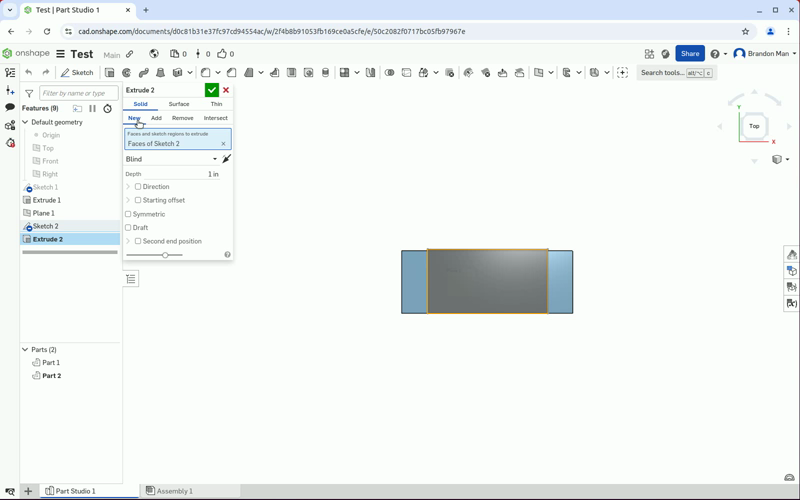
key(tab, 4)
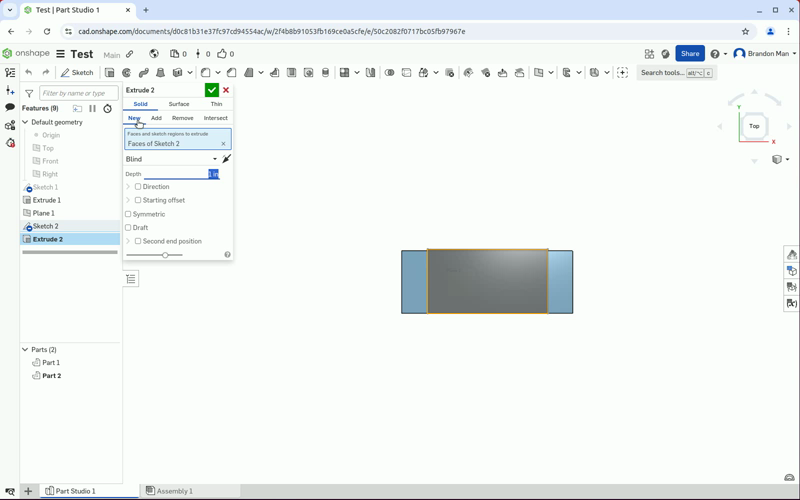
text(3.851)
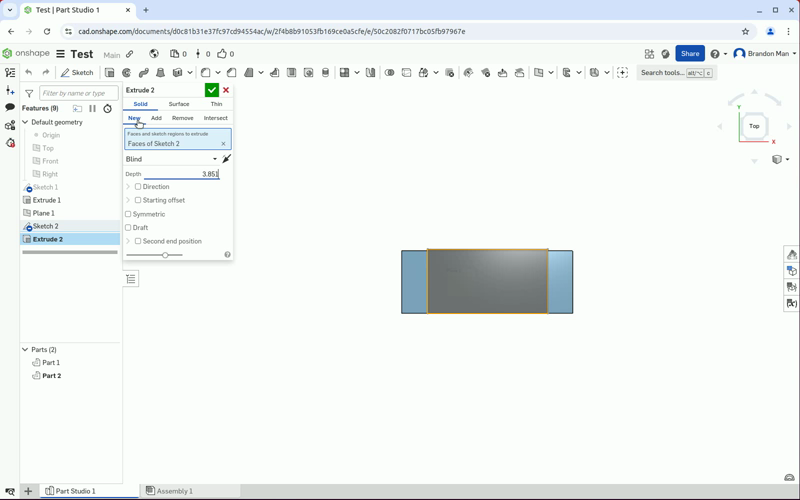
key(enter)
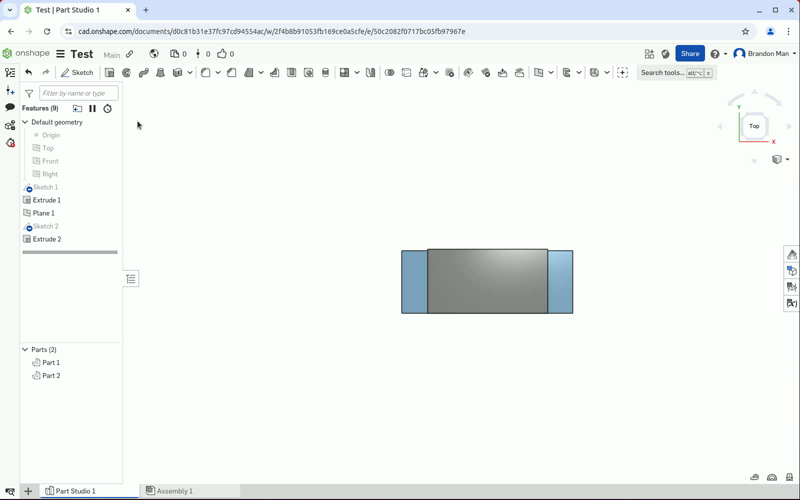
key(shift+h)
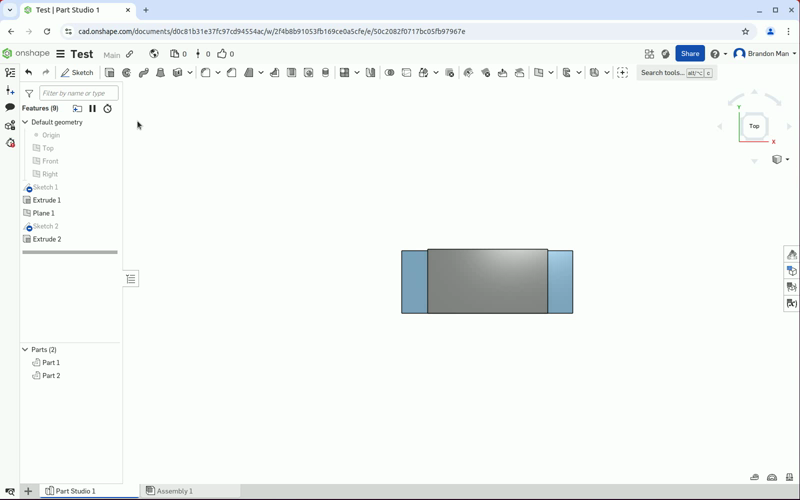
key(shift+h)
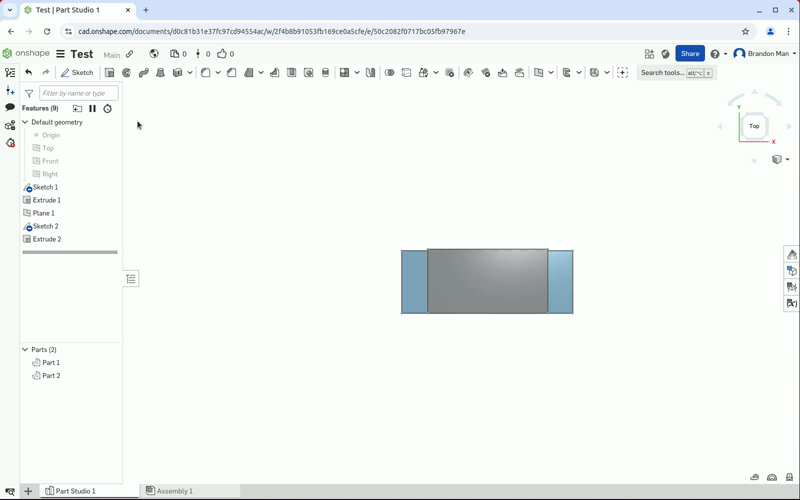
key(shift+7)
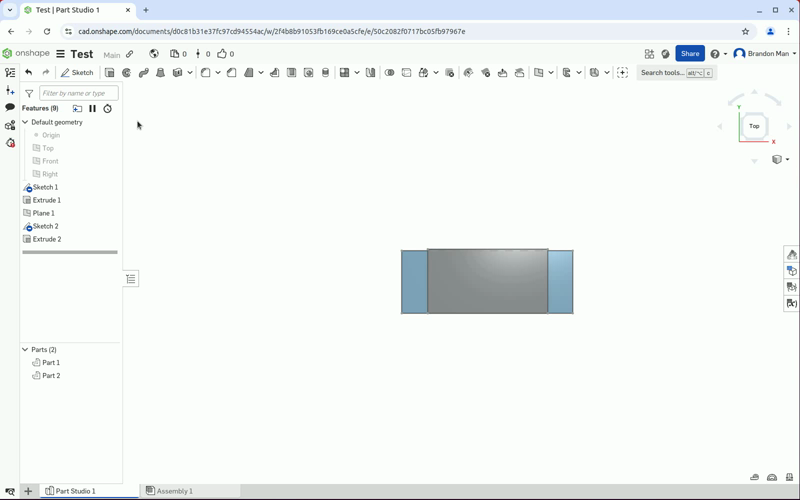
key(up, 3)
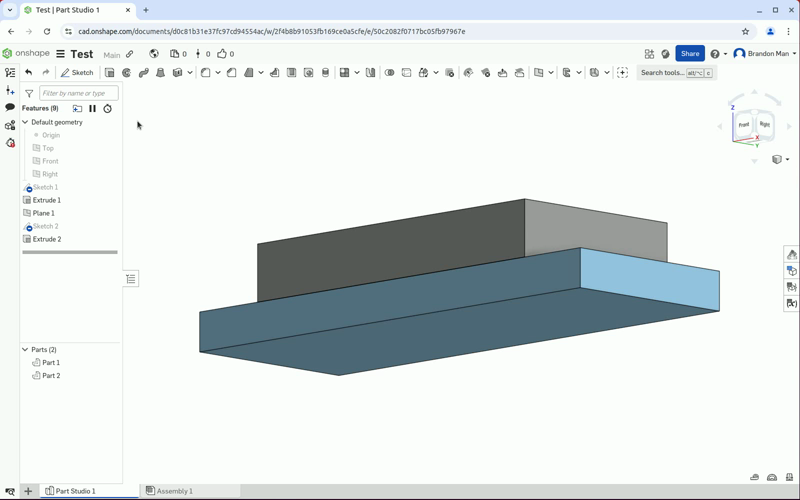
key(left, 3)
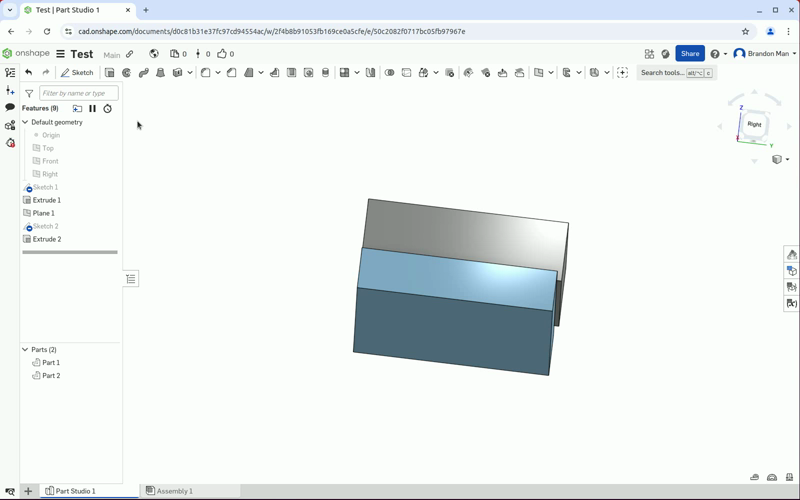
key(right, 3)
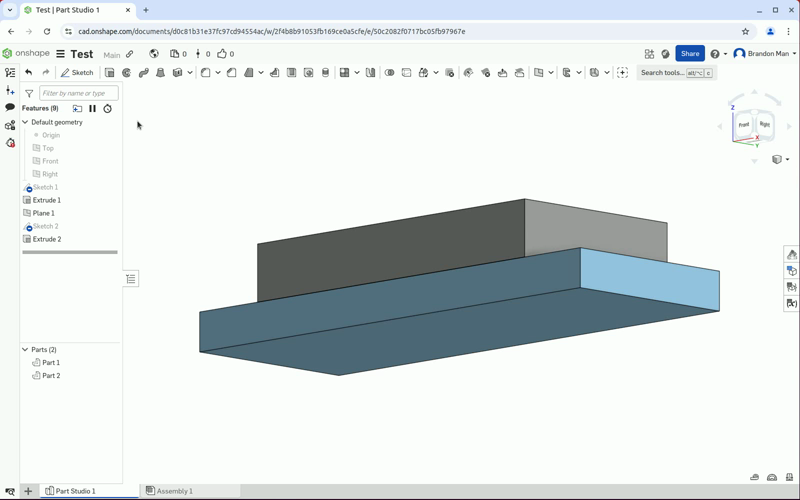
key(down, 3)
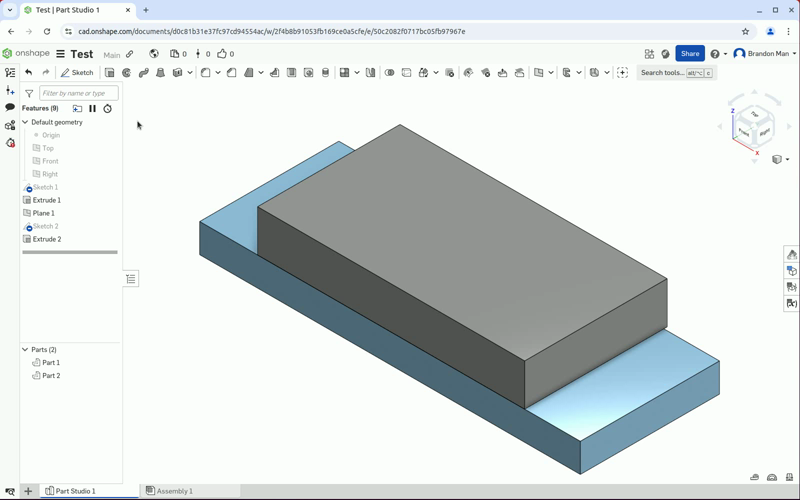
mouse_move(73, 189)
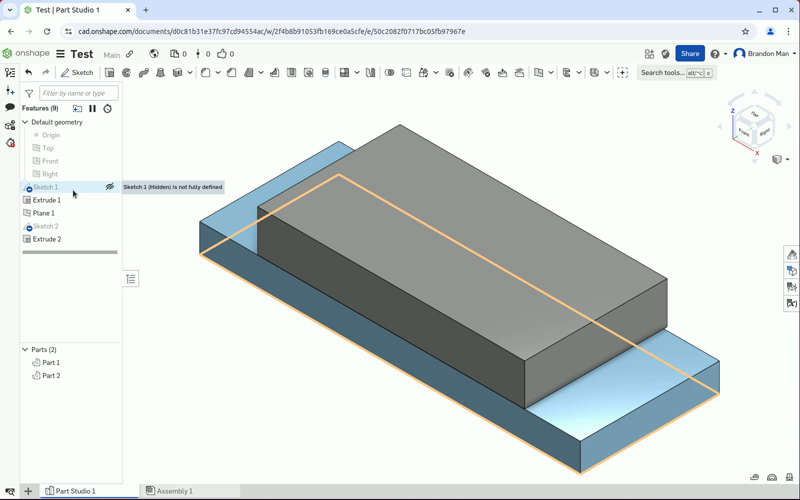
click(73, 189)